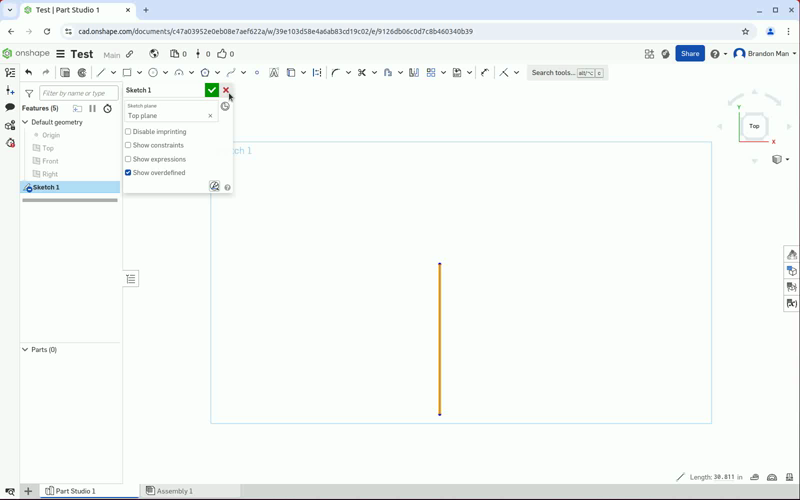
key(shift+h)
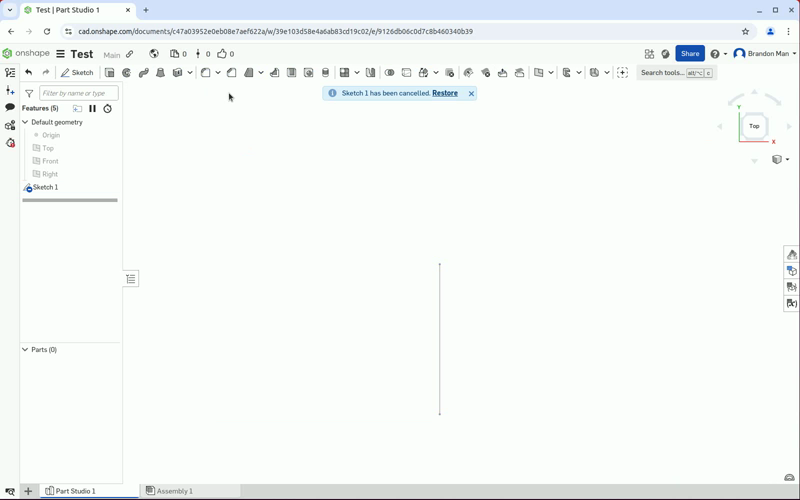
key(shift+s)
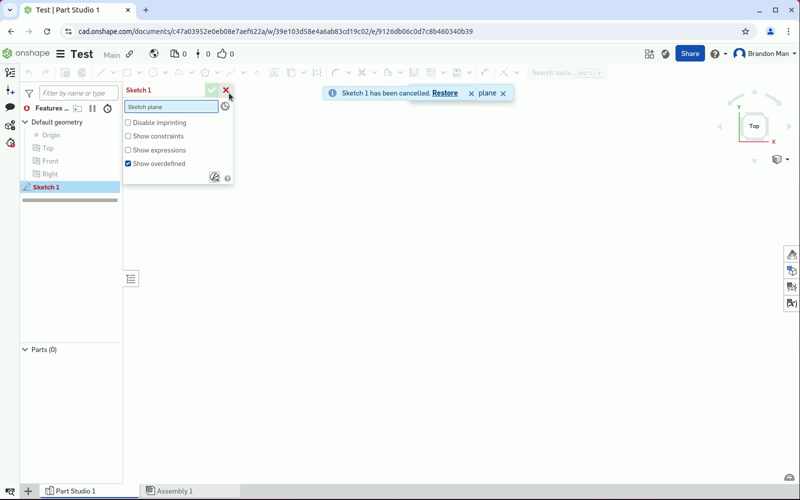
mouse_move(73, 150)
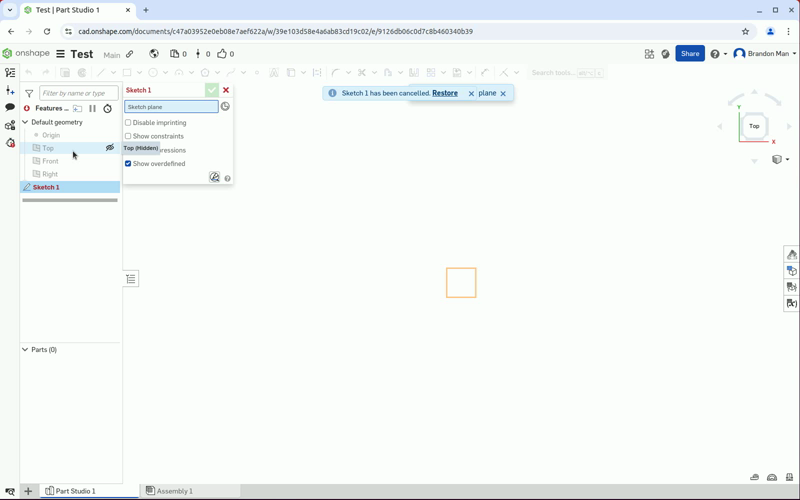
click(73, 150)
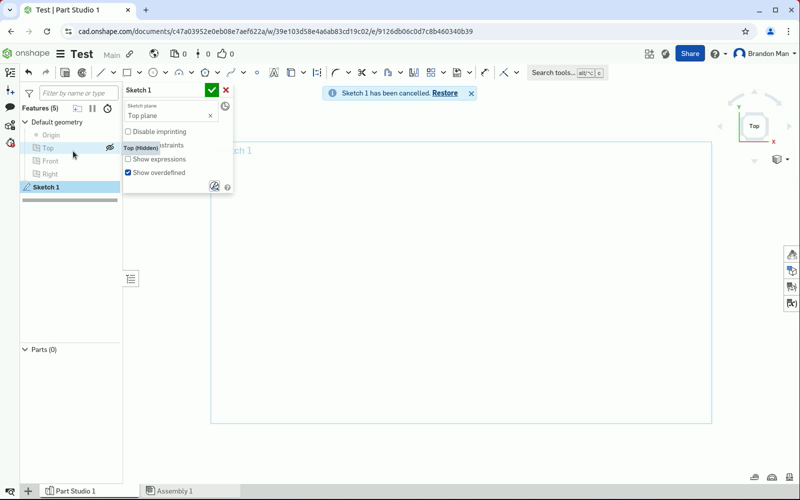
mouse_move(73, 352)
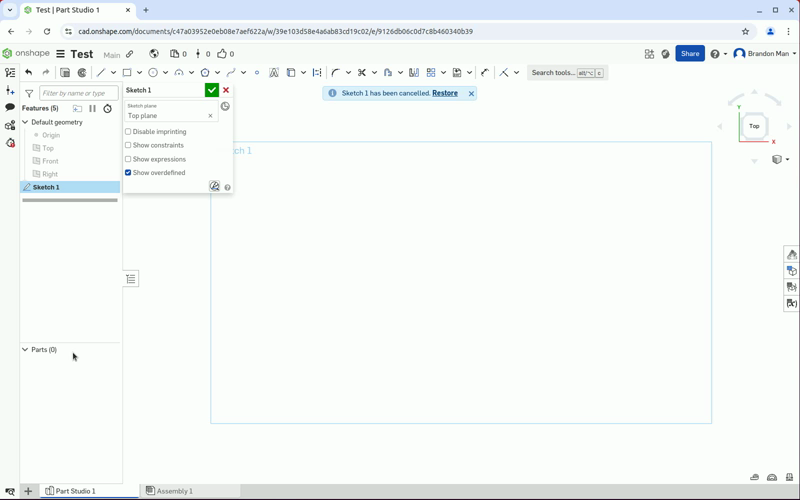
key(y)
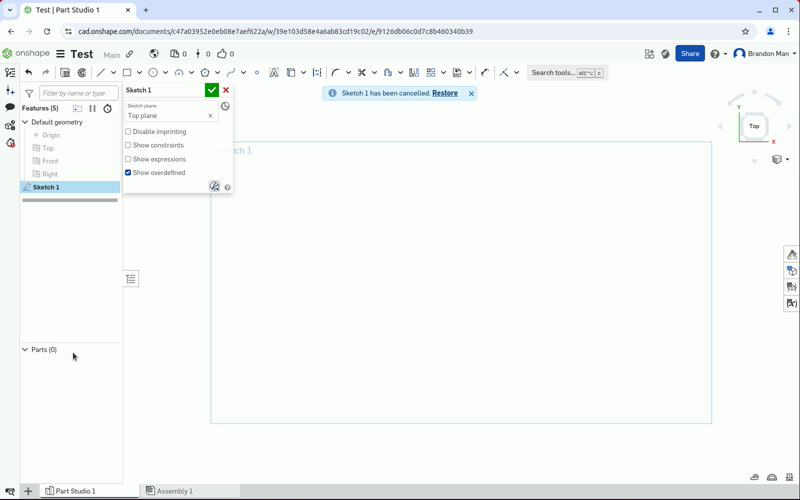
key(l)
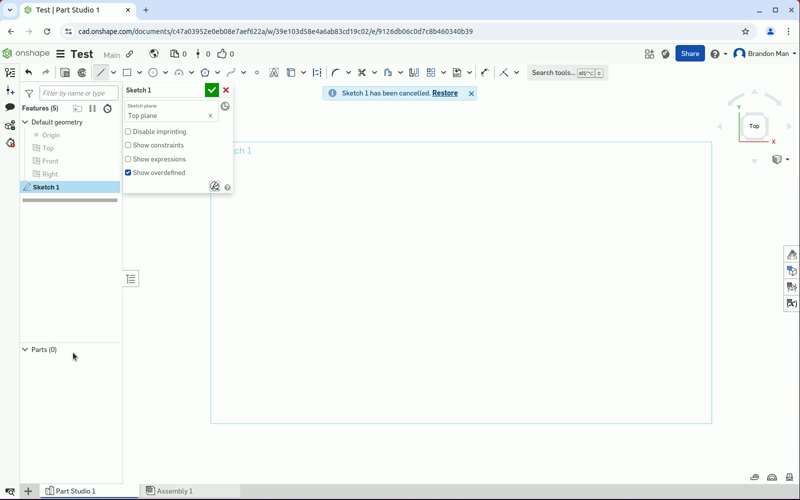
key_down(shift)
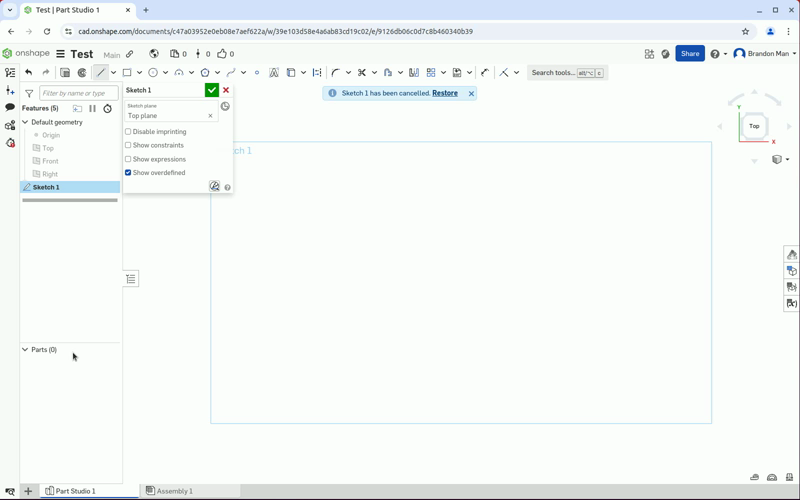
mouse_move(386, 347)
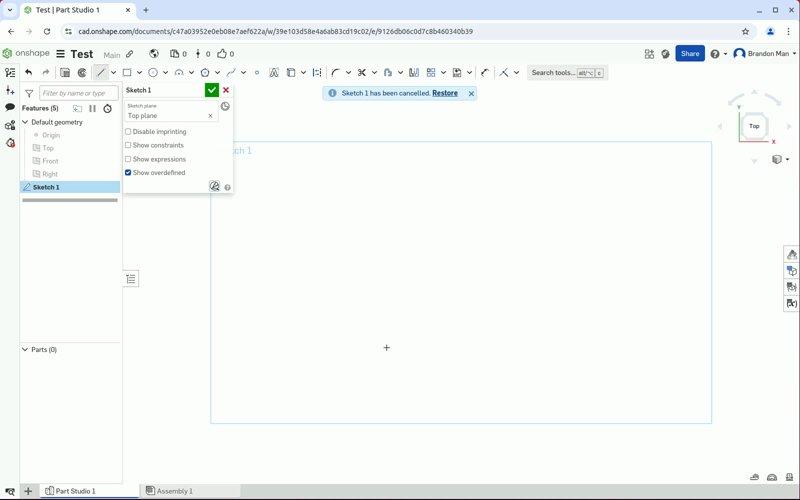
click(386, 347)
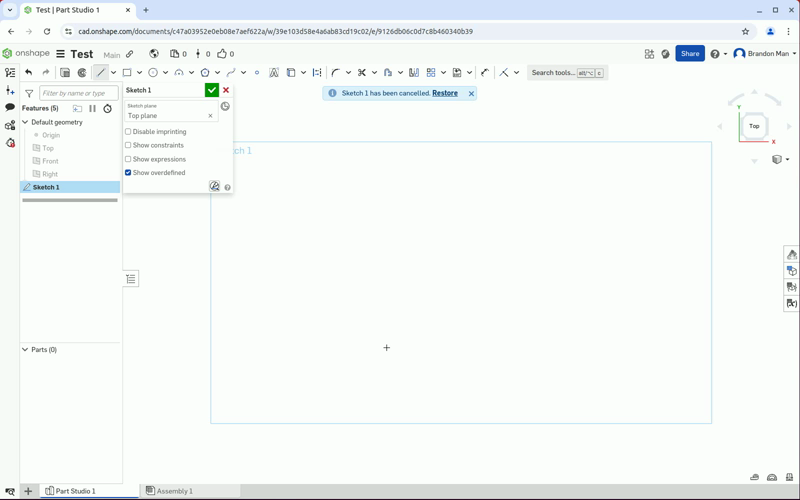
key_up(shift)
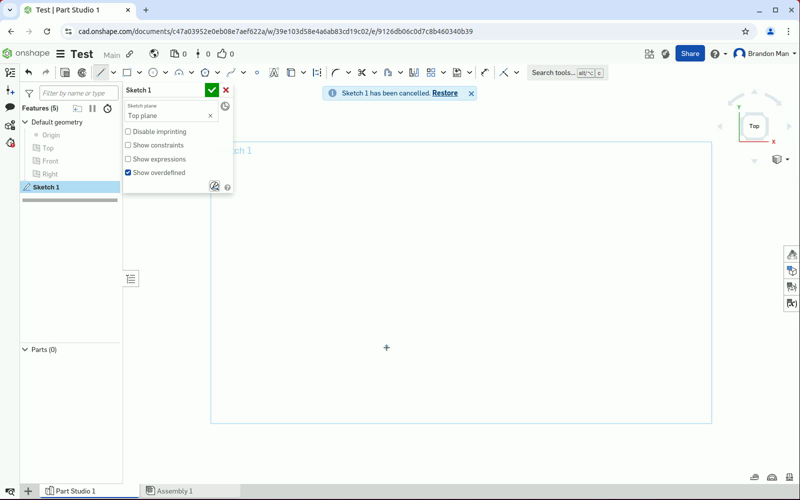
key_down(shift)
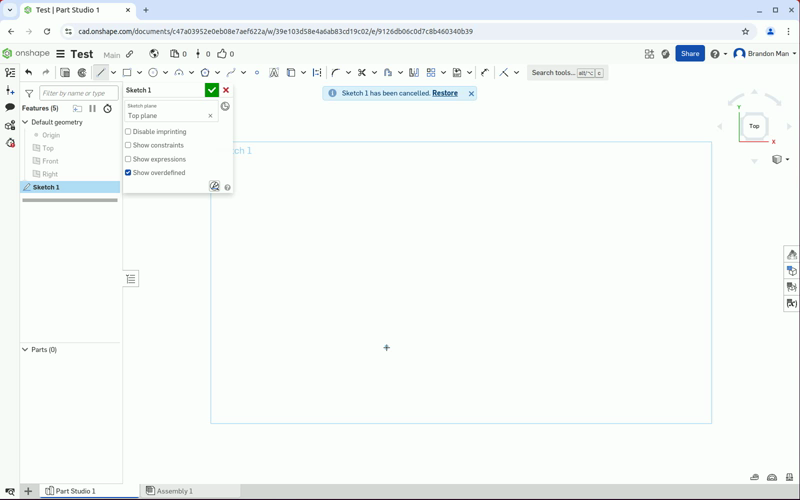
mouse_move(534, 347)
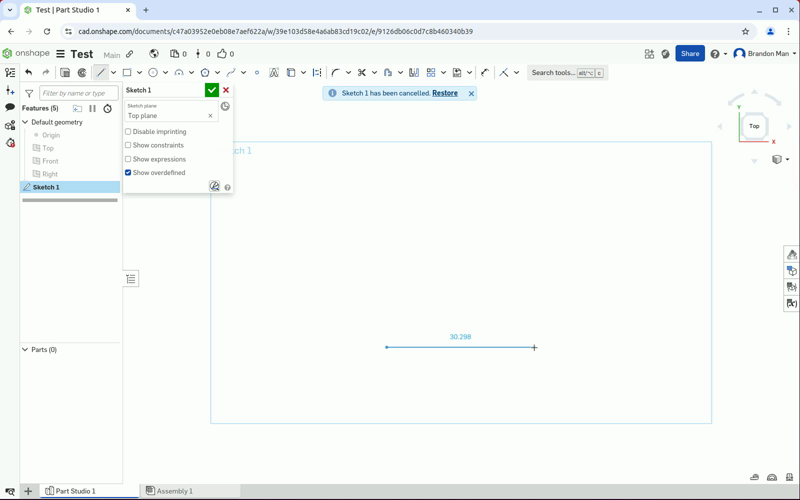
click(534, 347)
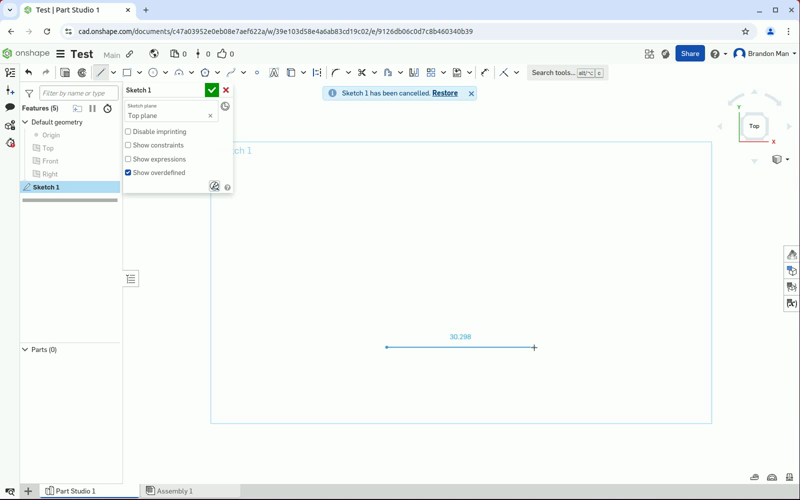
key_up(shift)
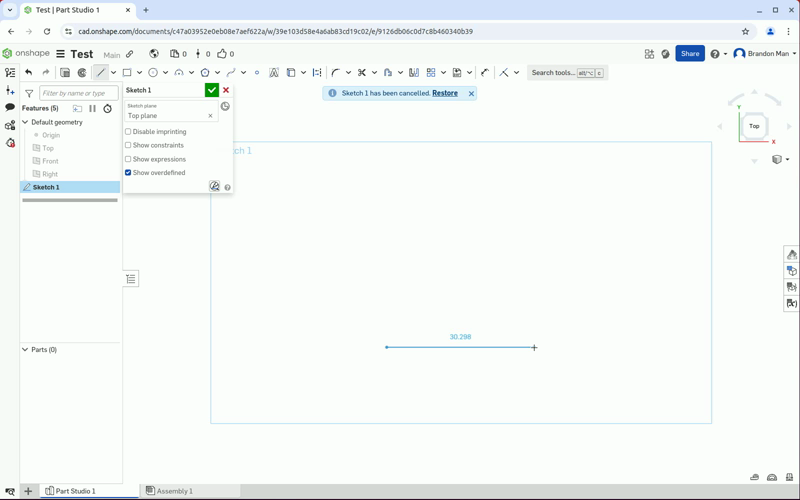
key_down(shift)
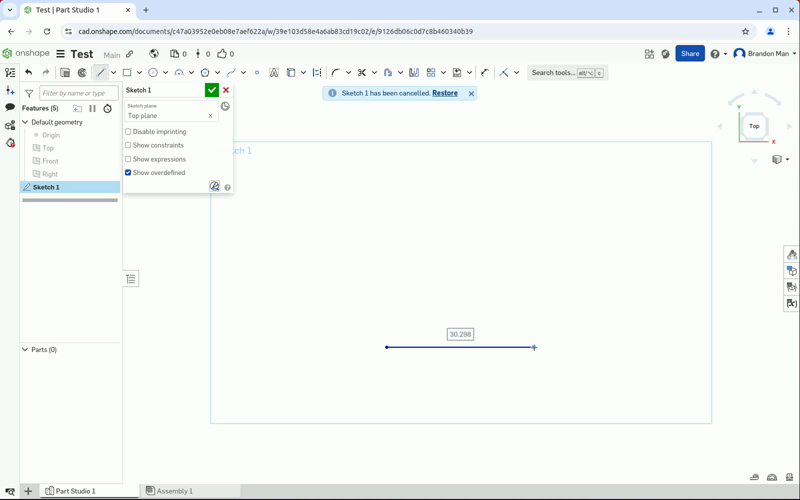
mouse_move(534, 218)
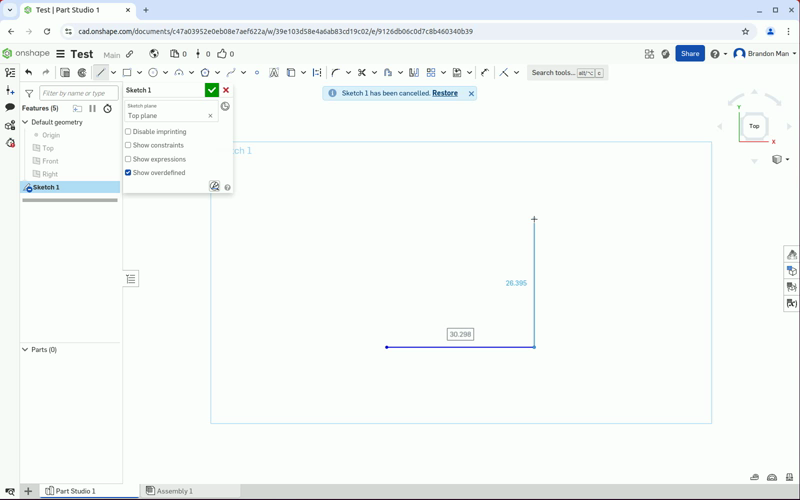
click(534, 218)
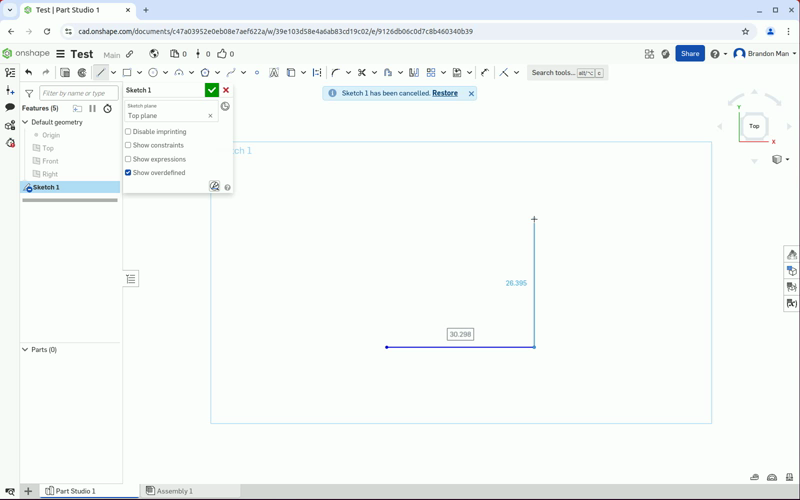
key_up(shift)
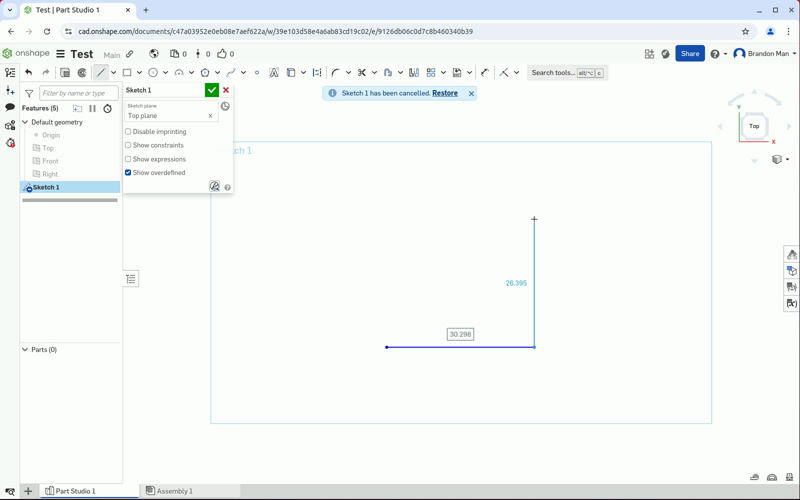
key_down(shift)
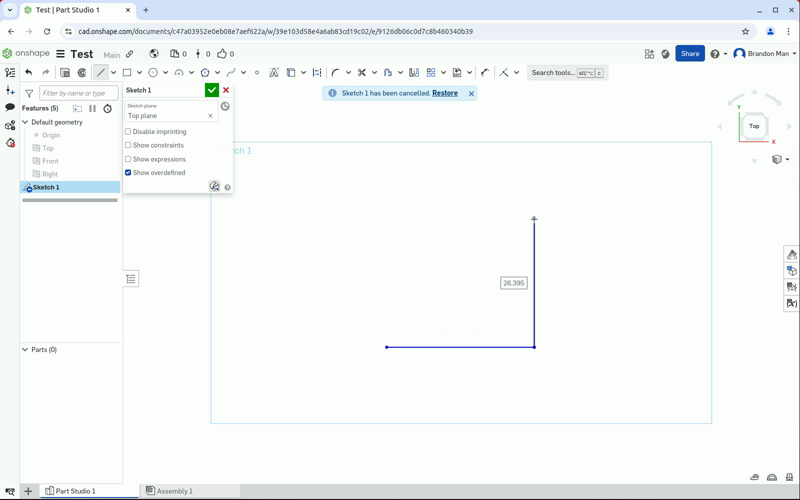
mouse_move(386, 218)
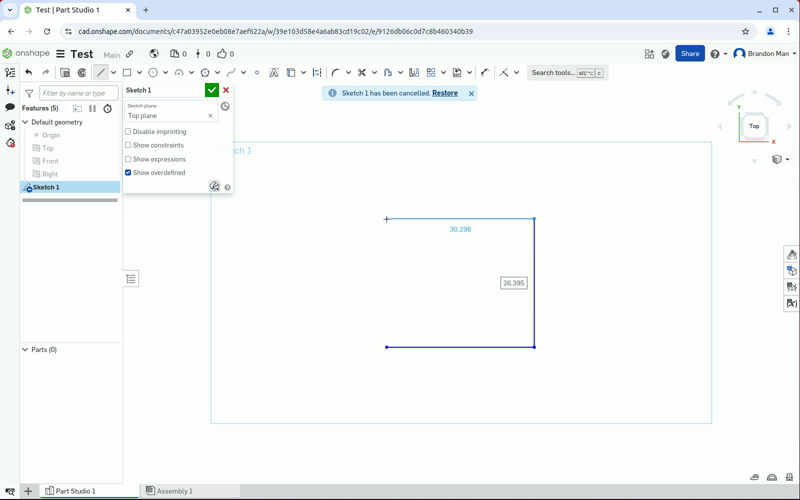
click(386, 218)
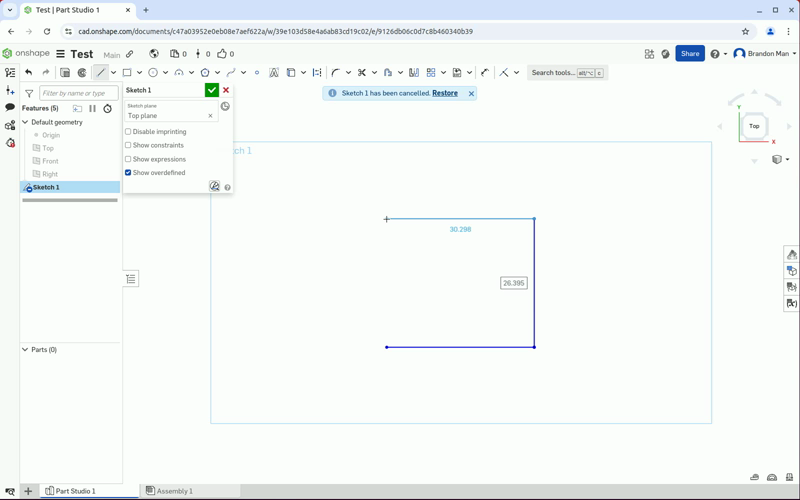
key_up(shift)
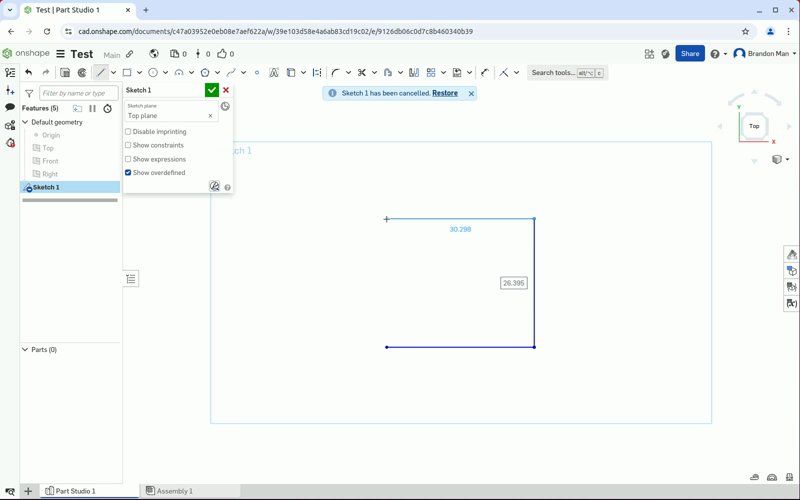
key_down(shift)
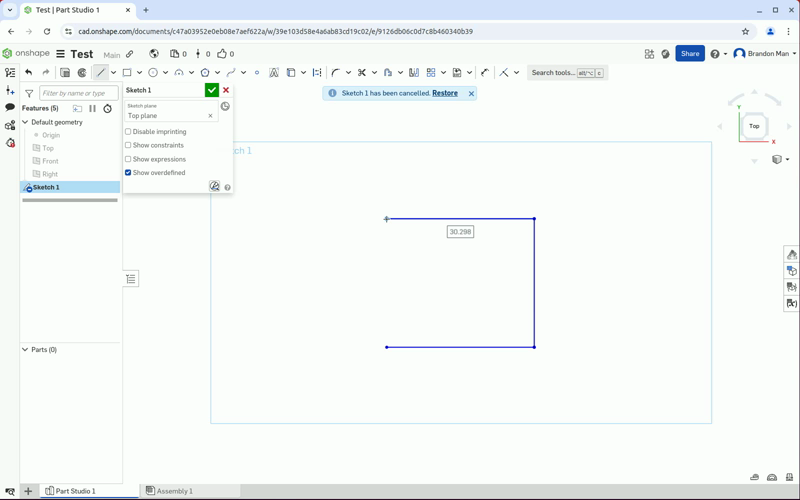
mouse_move(386, 347)
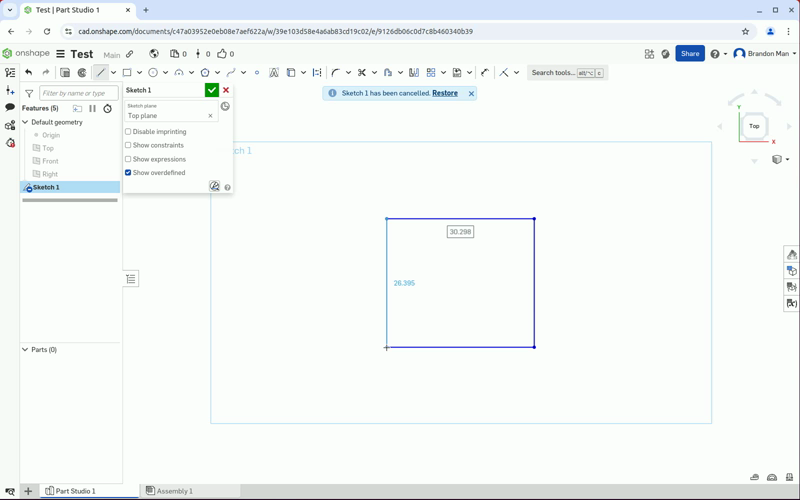
key_up(shift)
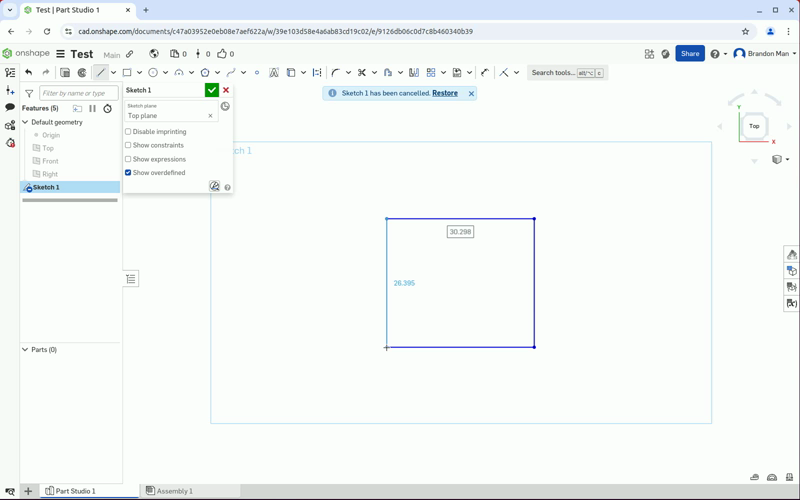
click(386, 347)
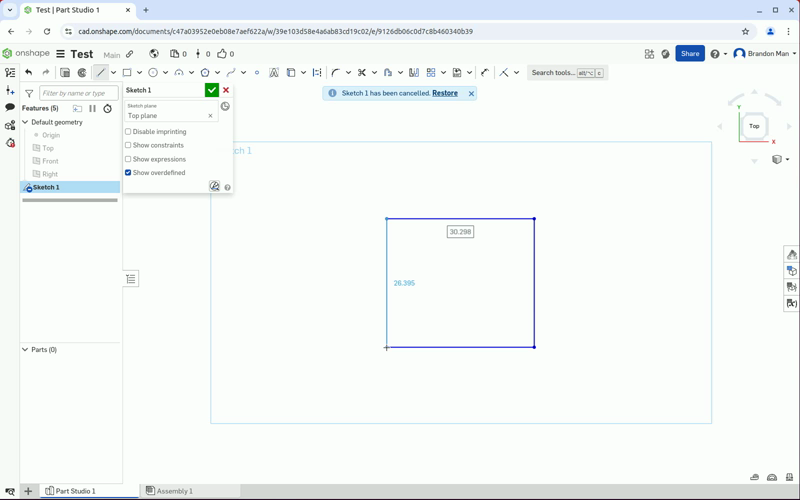
key(esc)
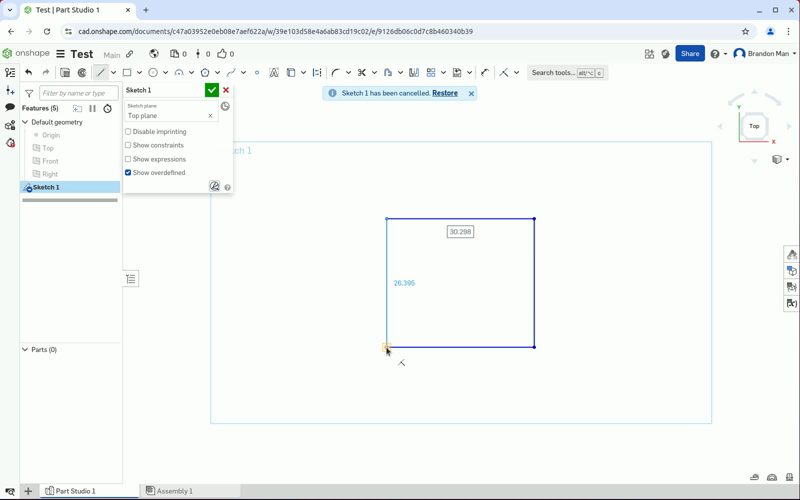
mouse_move(495, 314)
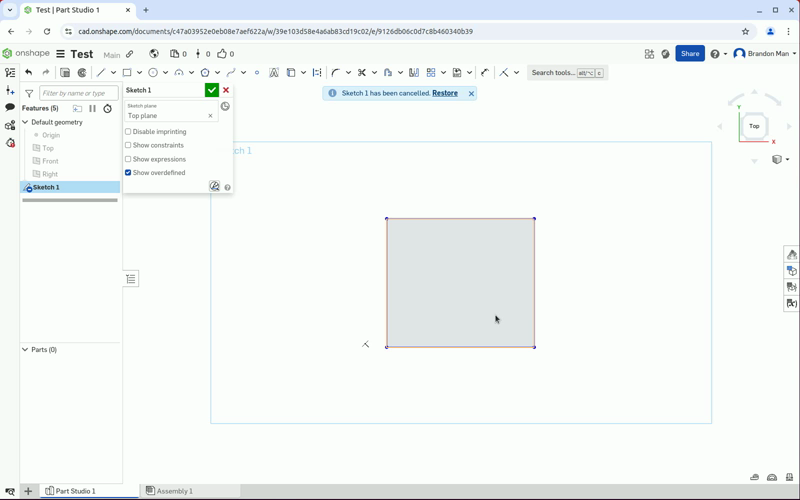
click(495, 314)
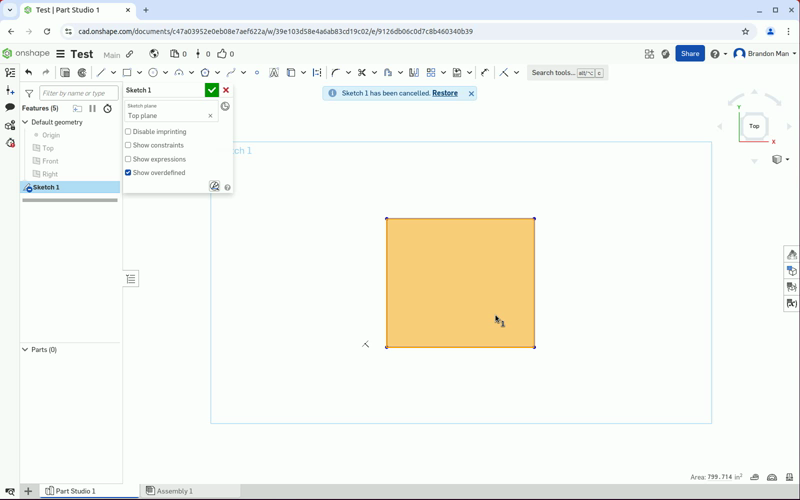
mouse_move(73, 352)
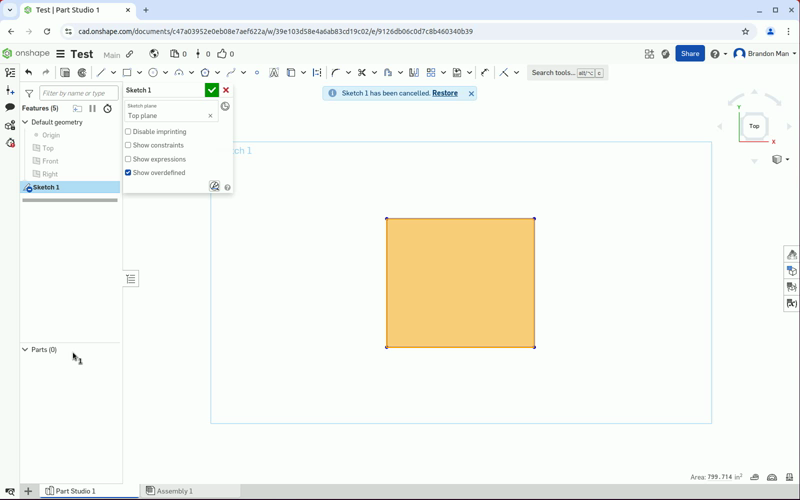
key(shift+y)
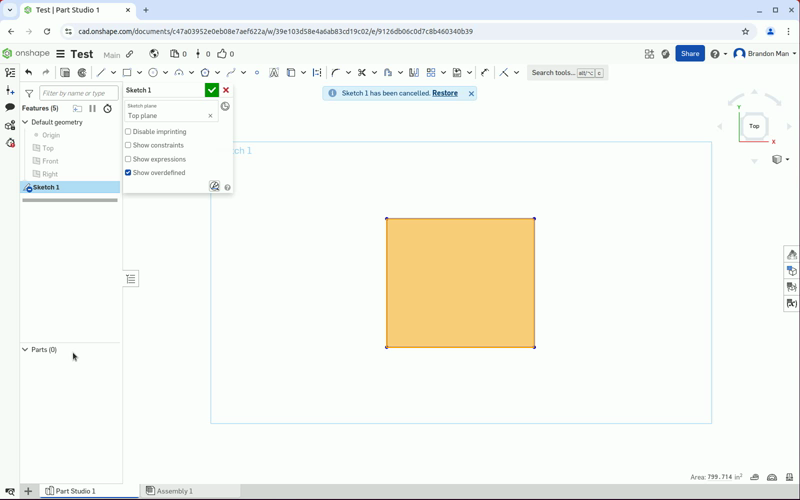
key(shift+e)
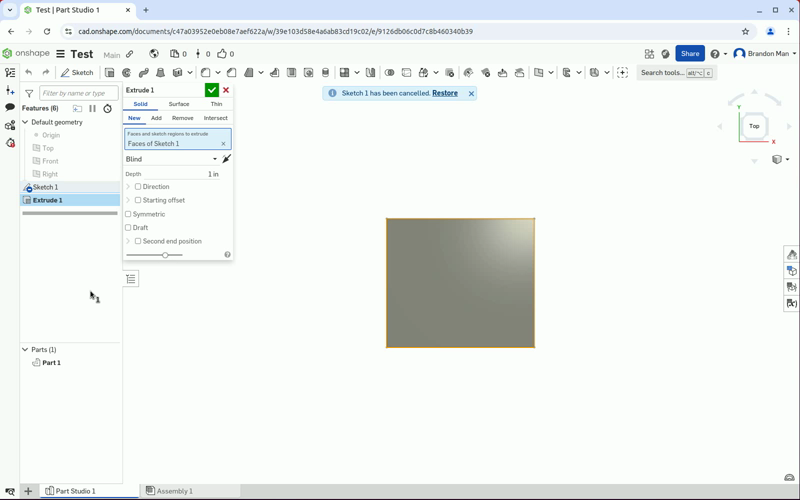
mouse_move(143, 106)
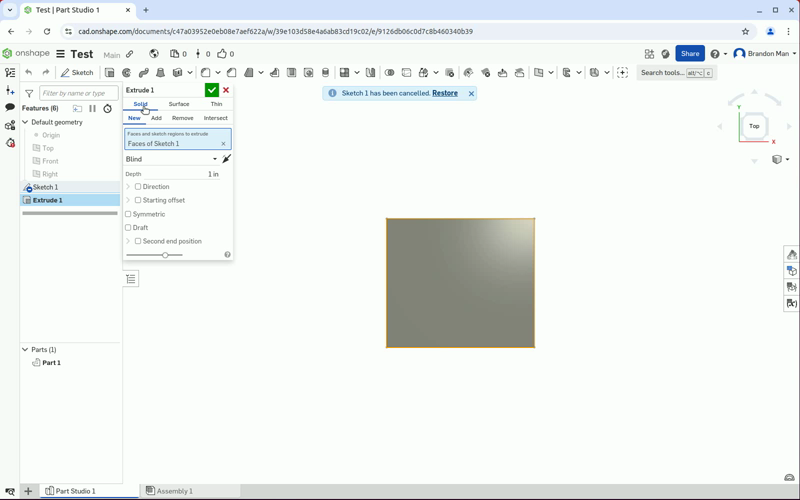
click(143, 106)
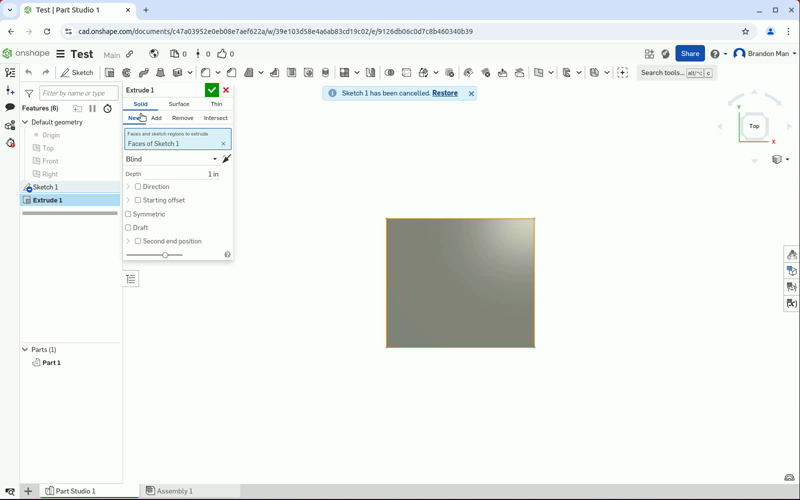
mouse_move(137, 120)
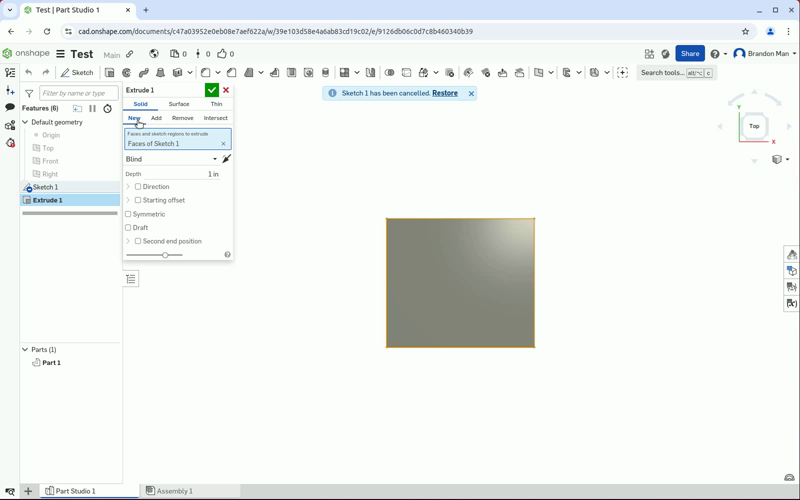
click(137, 120)
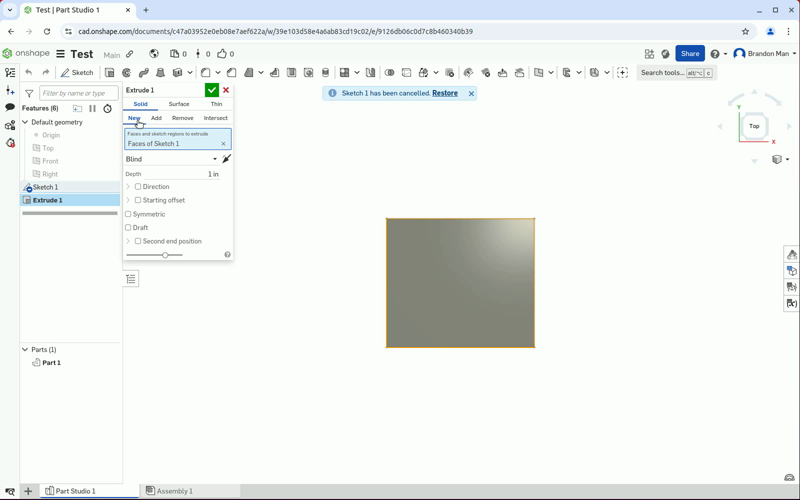
key(tab, 4)
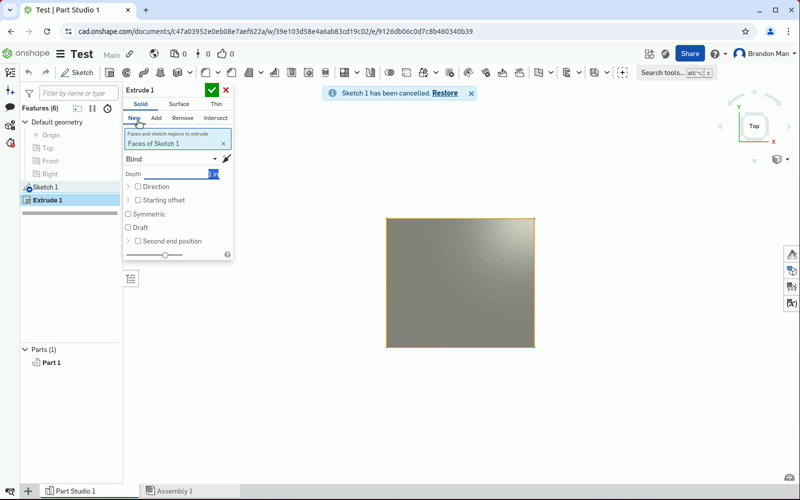
text(1.204)
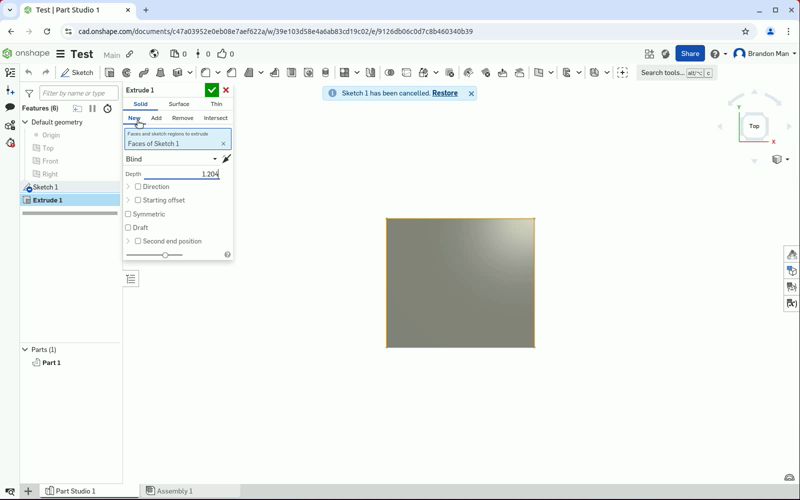
key(enter)
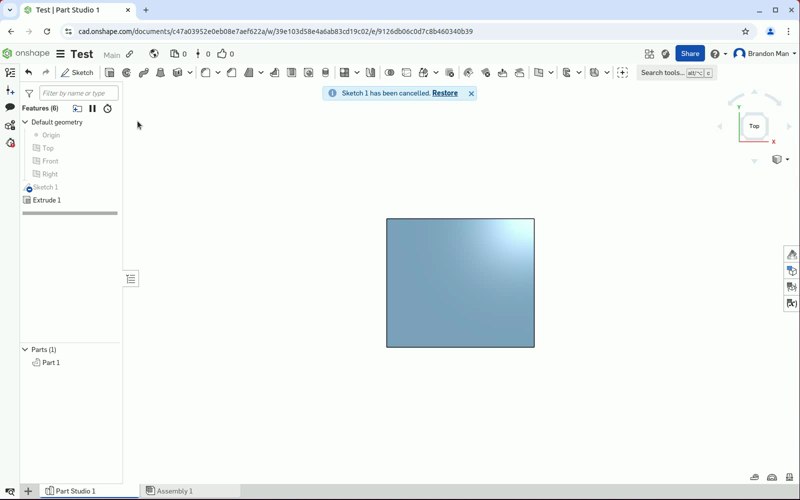
key(shift+h)
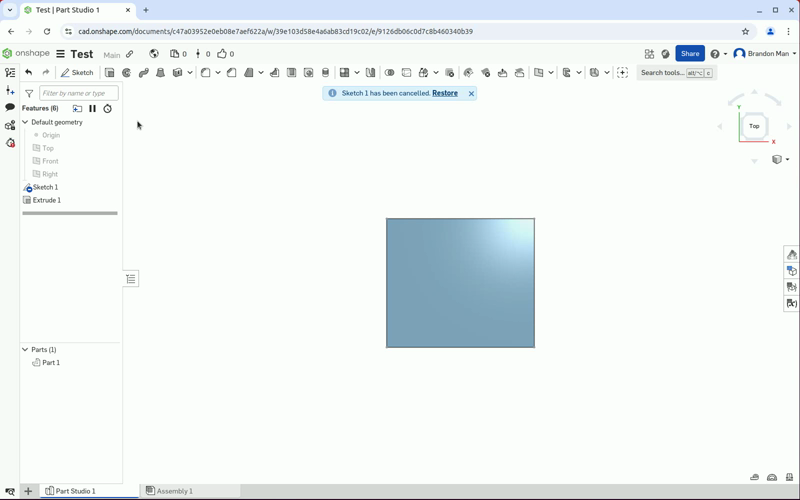
key(shift+h)
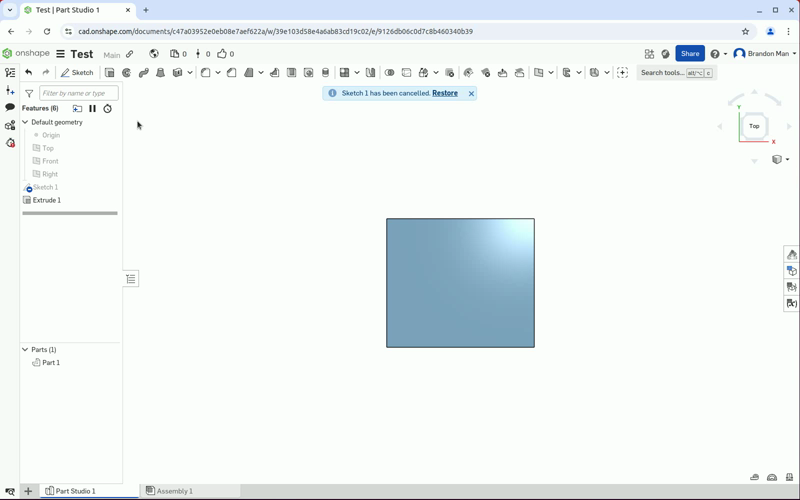
mouse_move(73, 189)
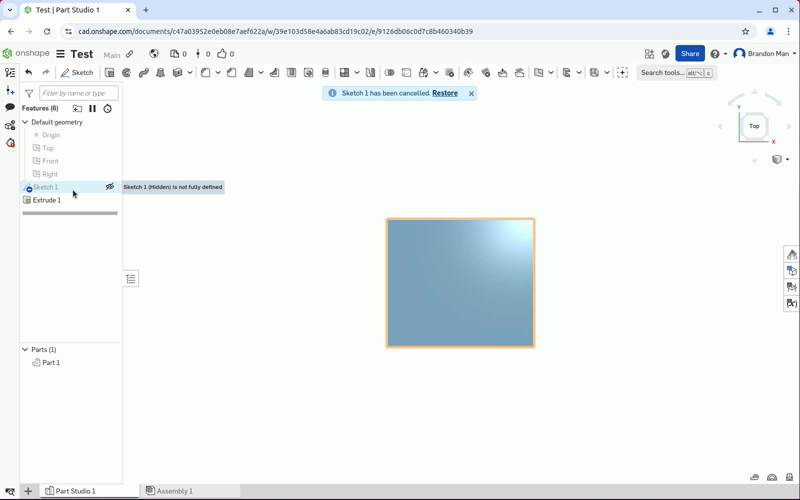
click(73, 189)
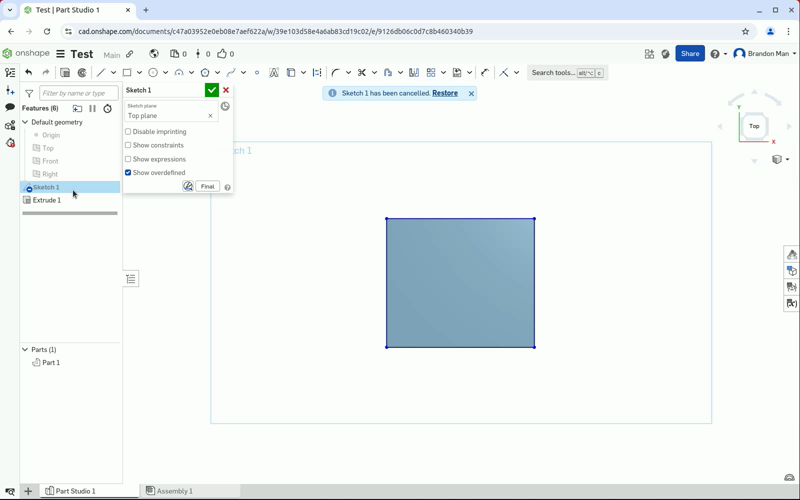
mouse_move(229, 92)
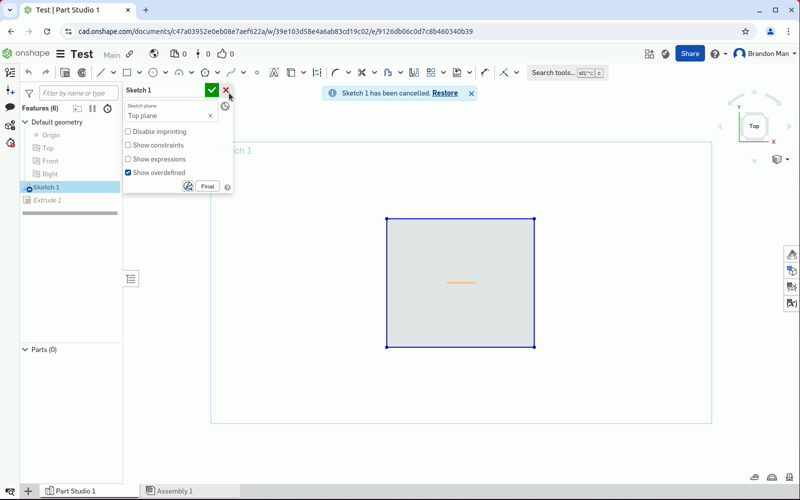
click(229, 92)
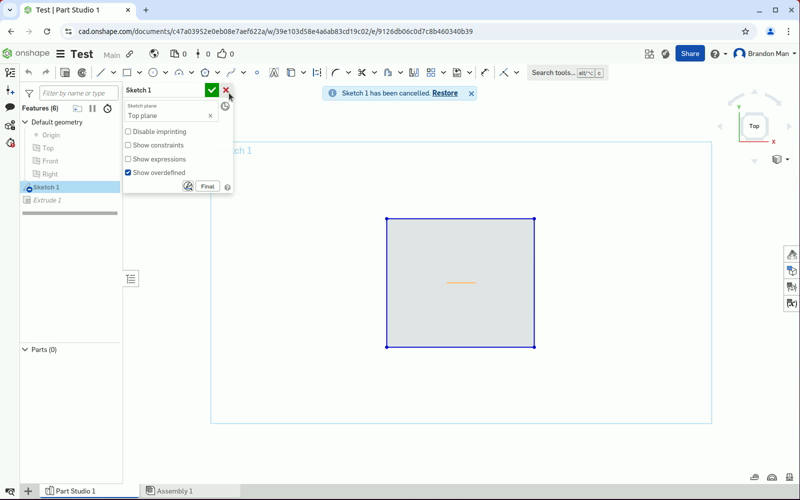
key(shift+s)
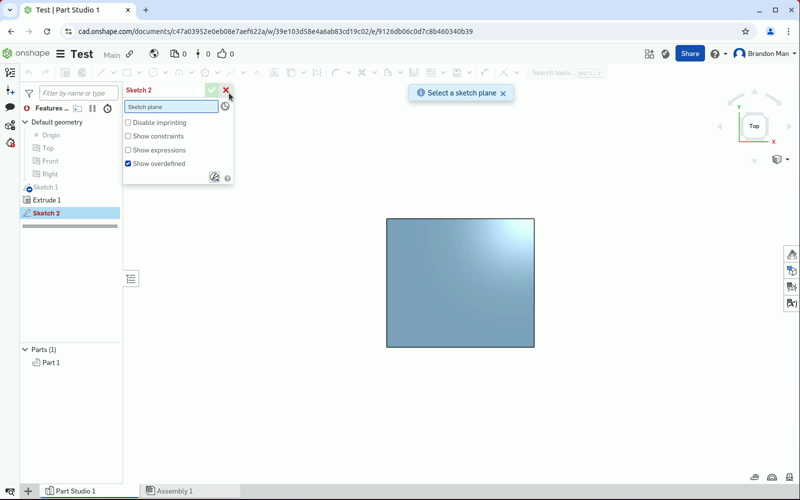
mouse_move(73, 150)
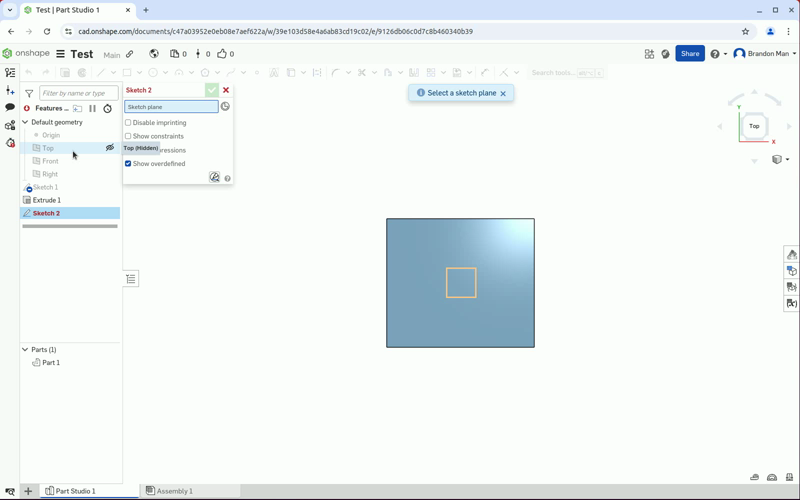
click(73, 150)
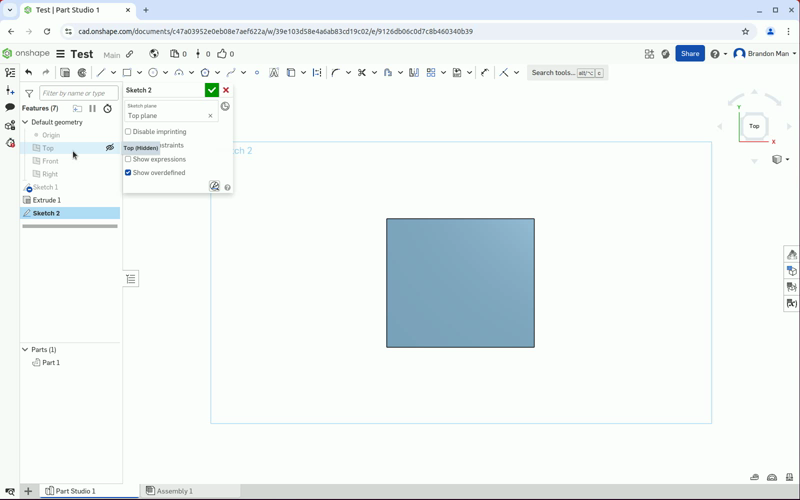
mouse_move(73, 352)
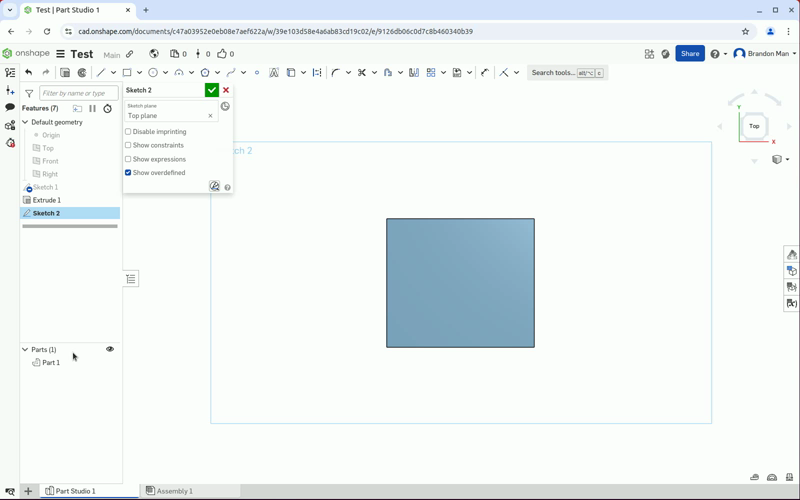
key(y)
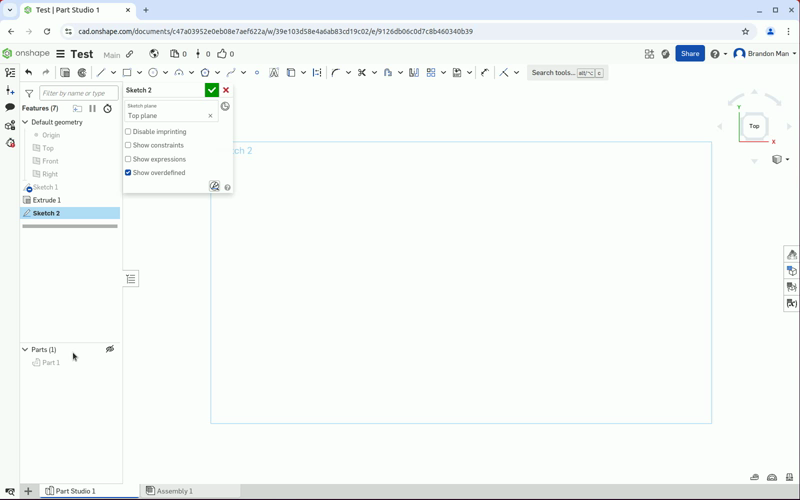
key(l)
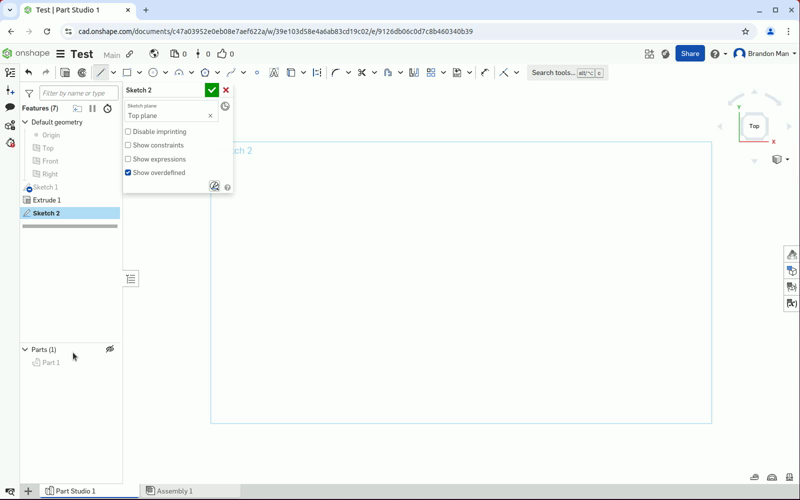
key_down(shift)
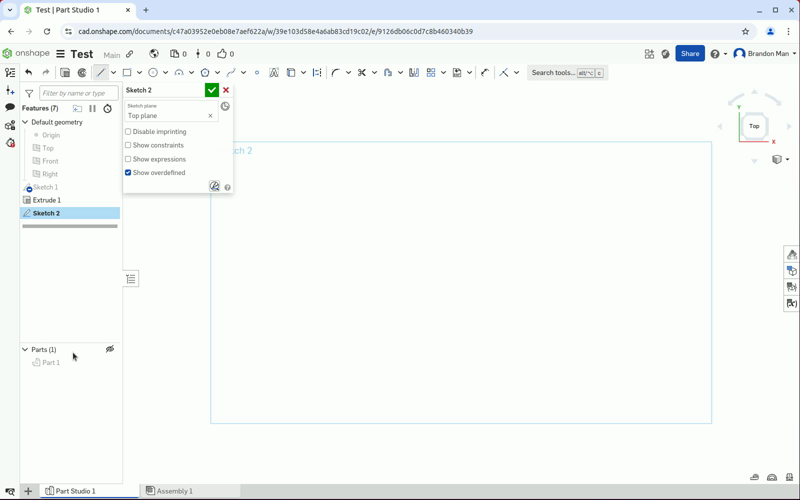
mouse_move(382, 352)
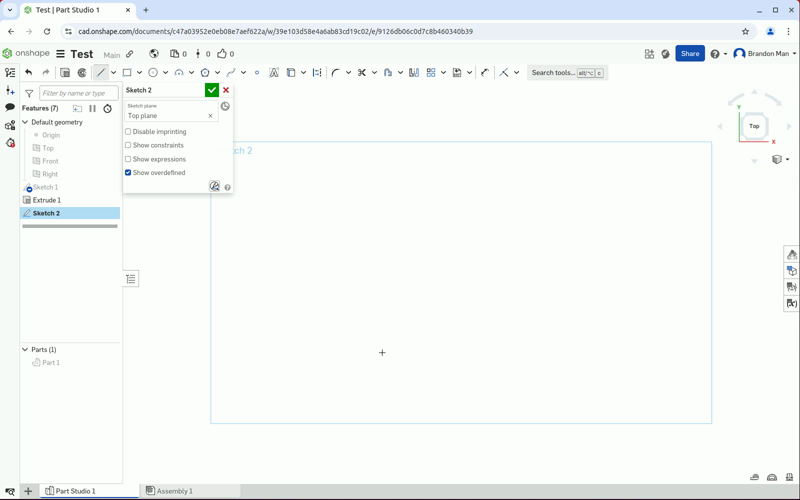
click(382, 352)
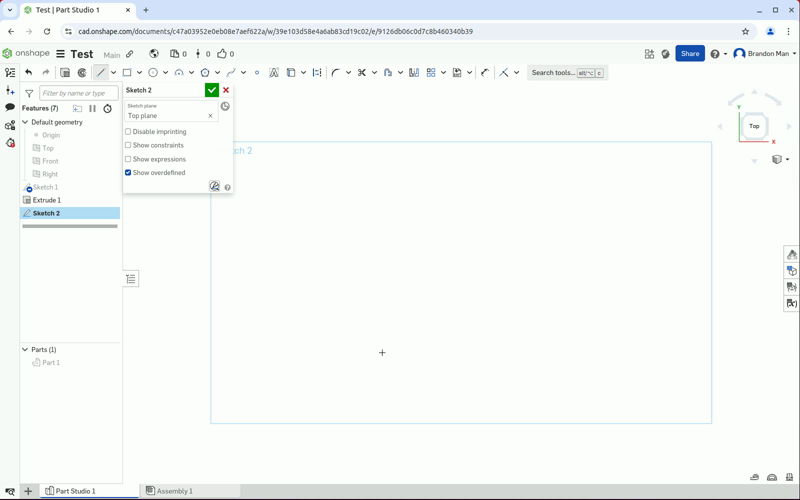
key_up(shift)
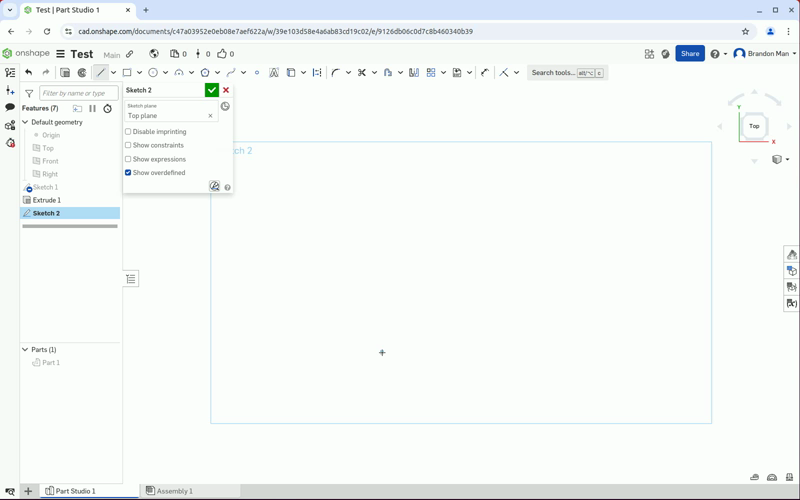
key_down(shift)
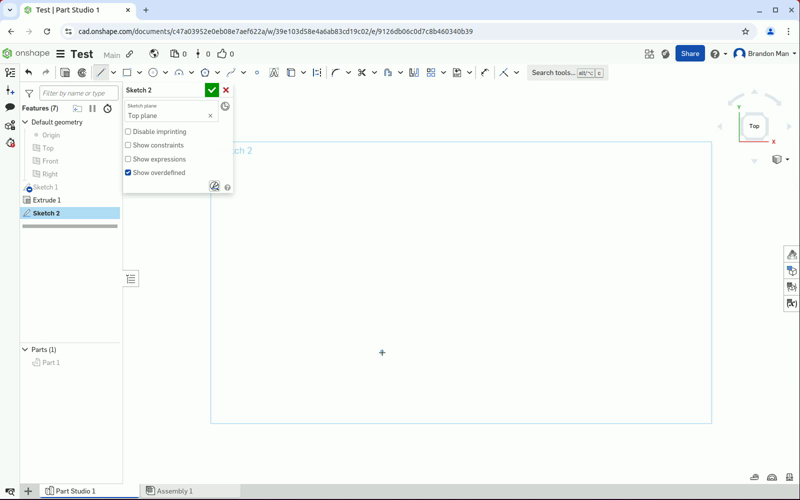
mouse_move(537, 352)
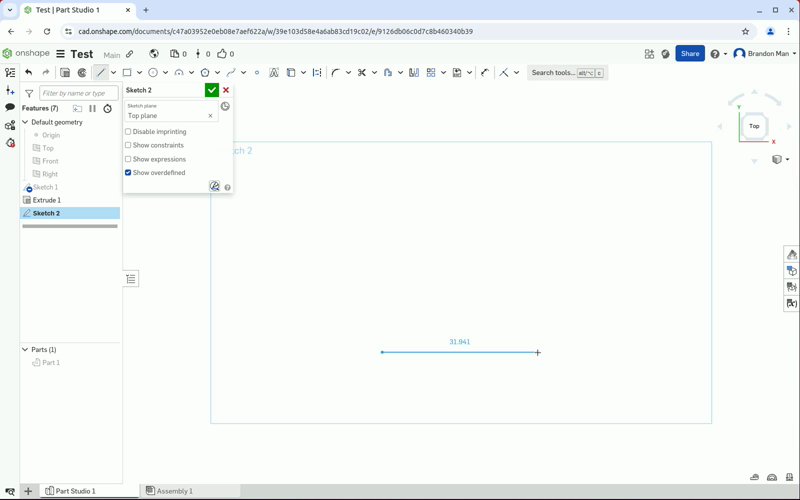
click(537, 352)
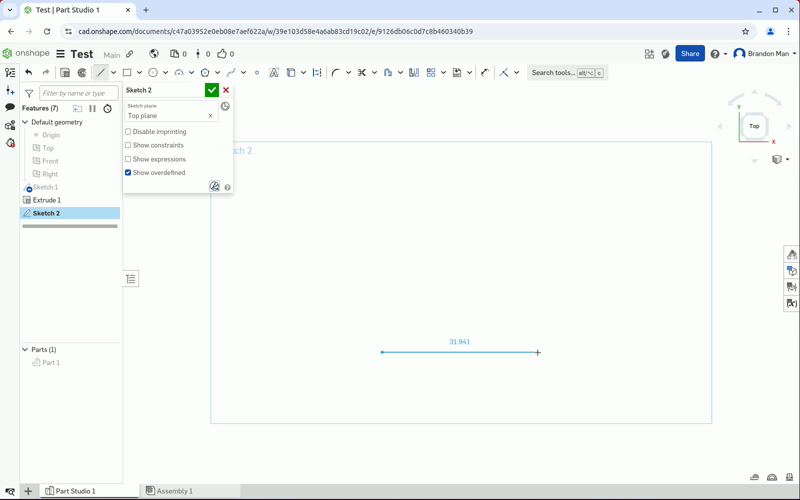
key_up(shift)
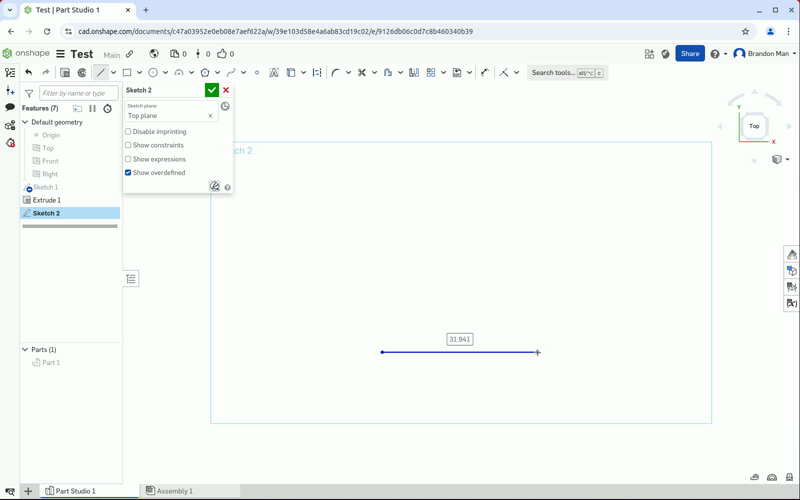
key_down(shift)
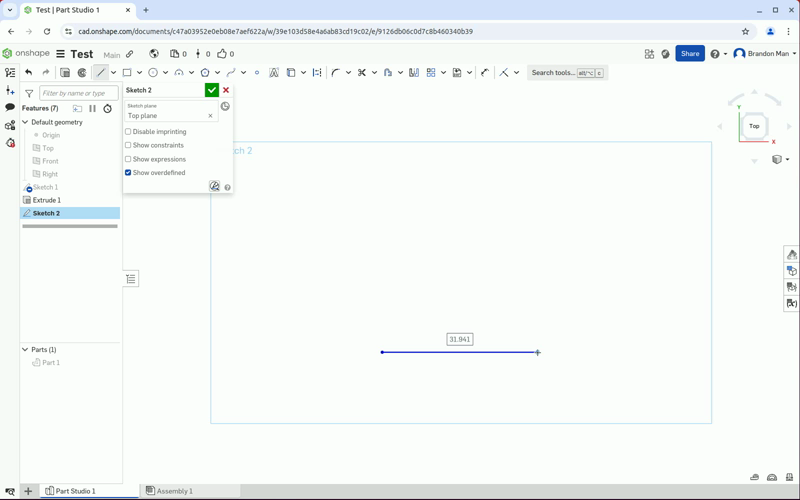
mouse_move(537, 214)
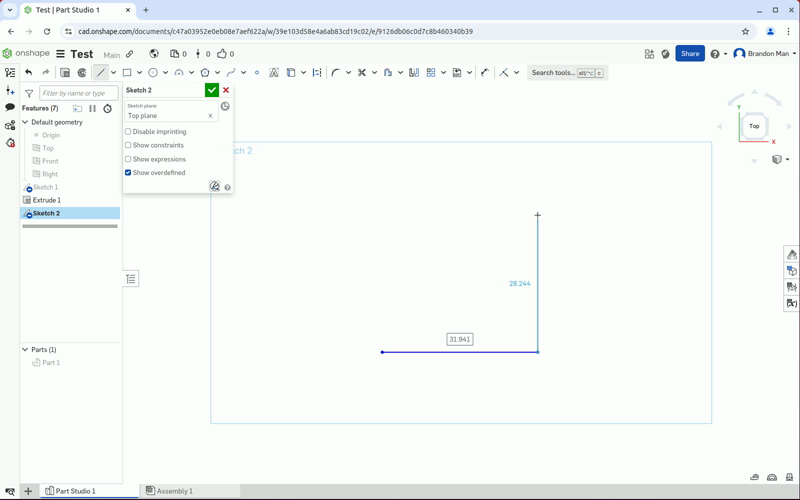
click(537, 214)
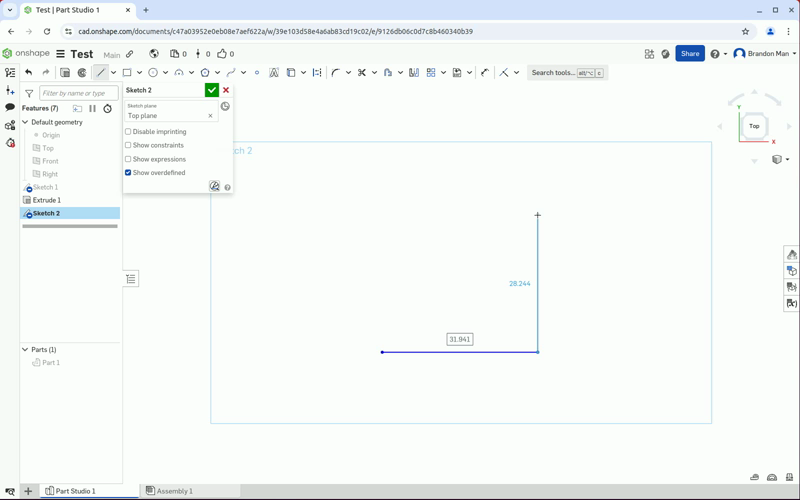
key_up(shift)
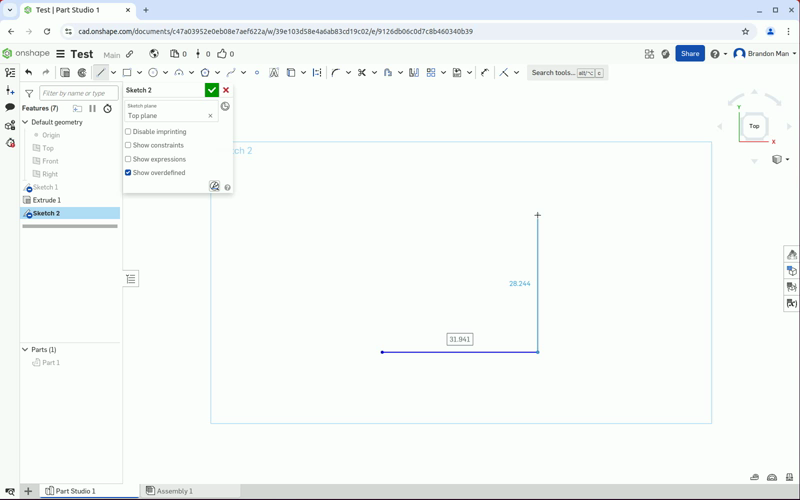
key_down(shift)
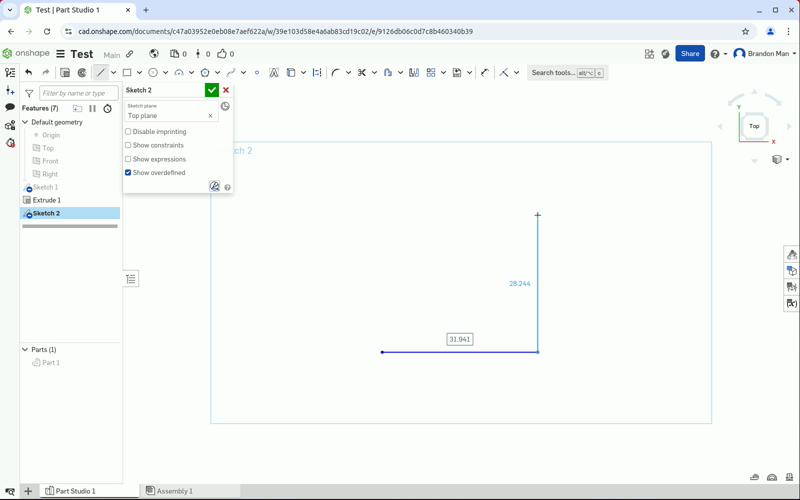
mouse_move(382, 214)
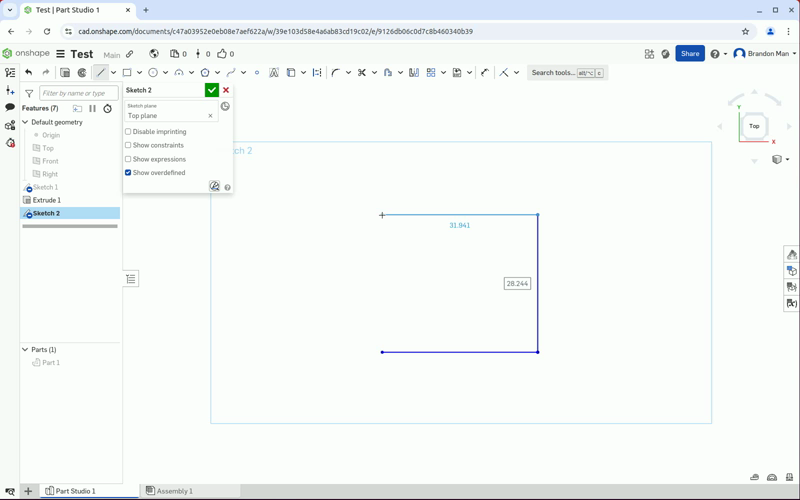
click(382, 214)
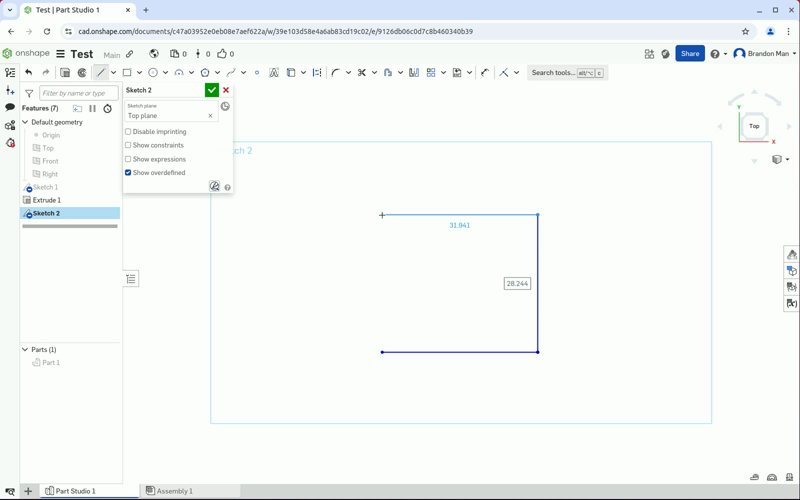
key_up(shift)
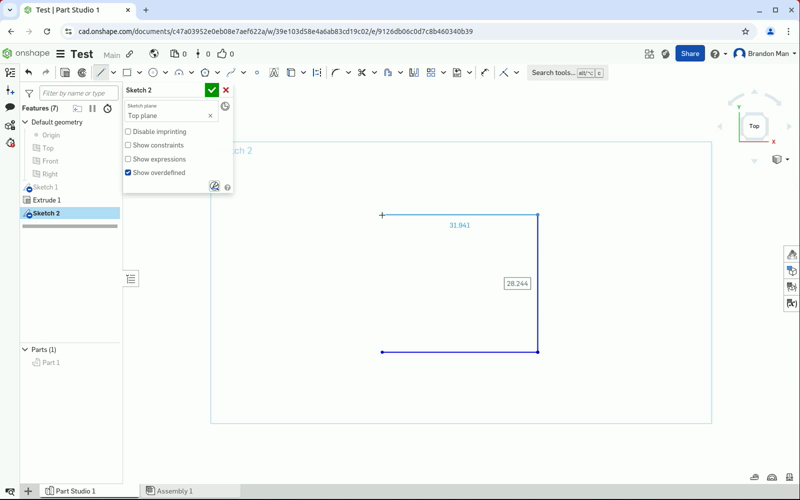
key_down(shift)
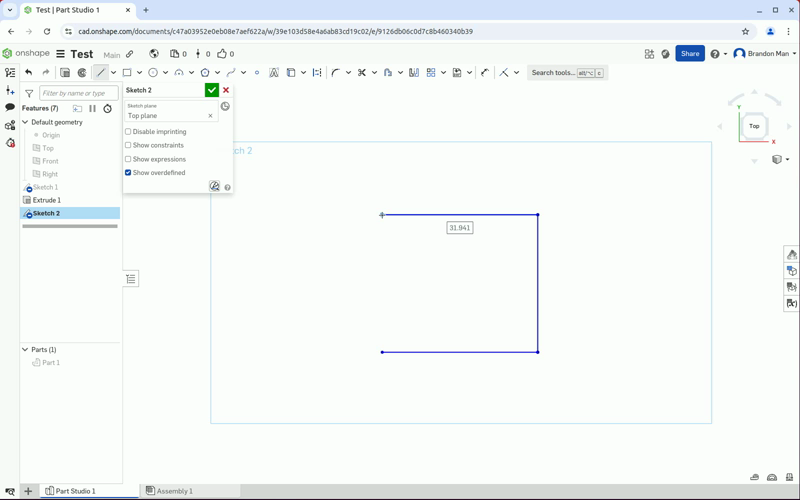
mouse_move(382, 352)
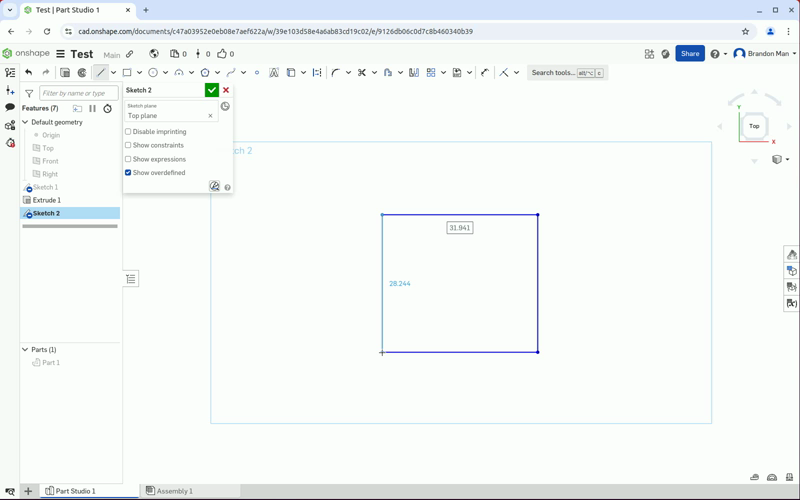
key_up(shift)
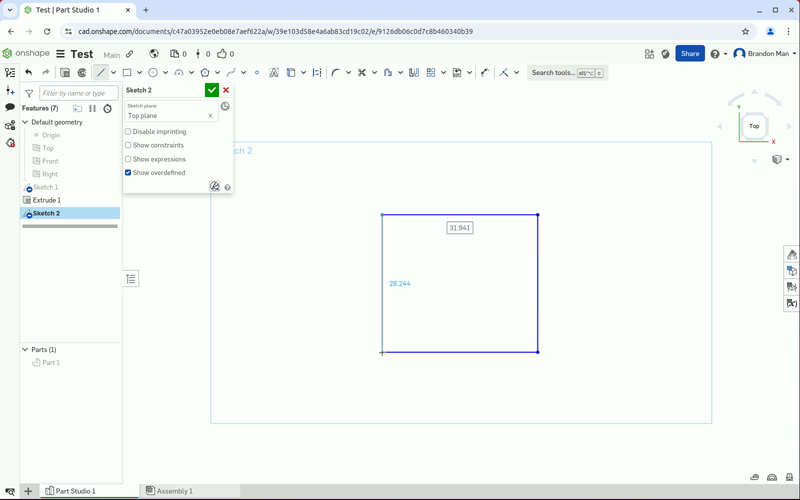
click(382, 352)
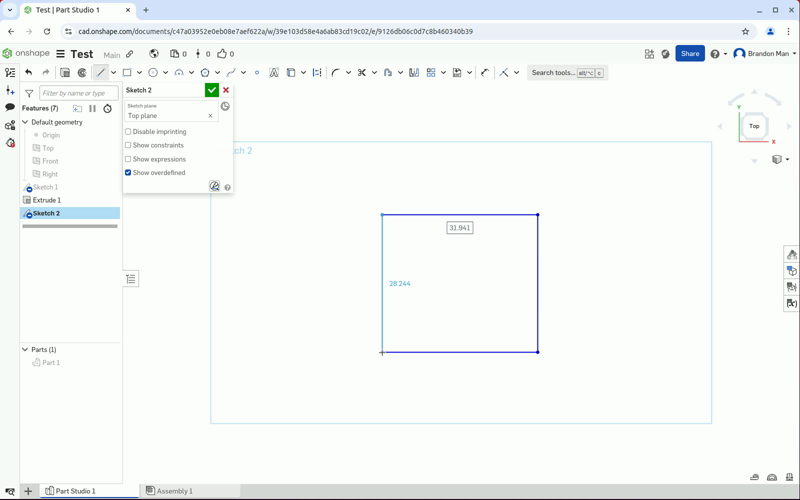
key(esc)
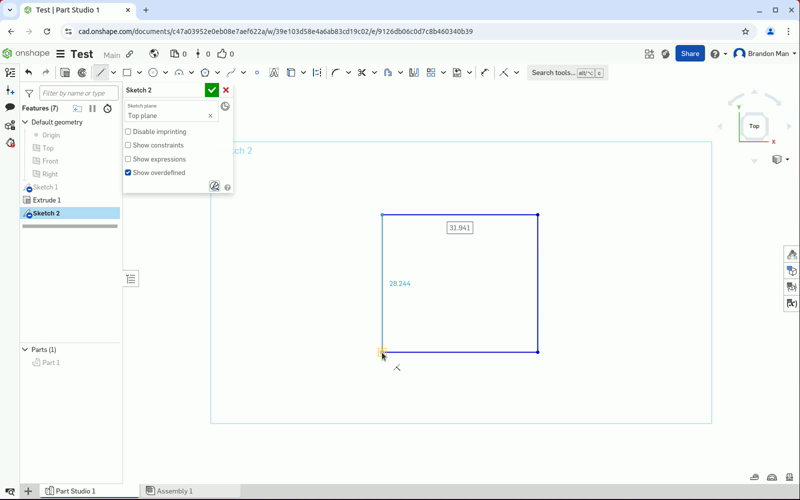
key(l)
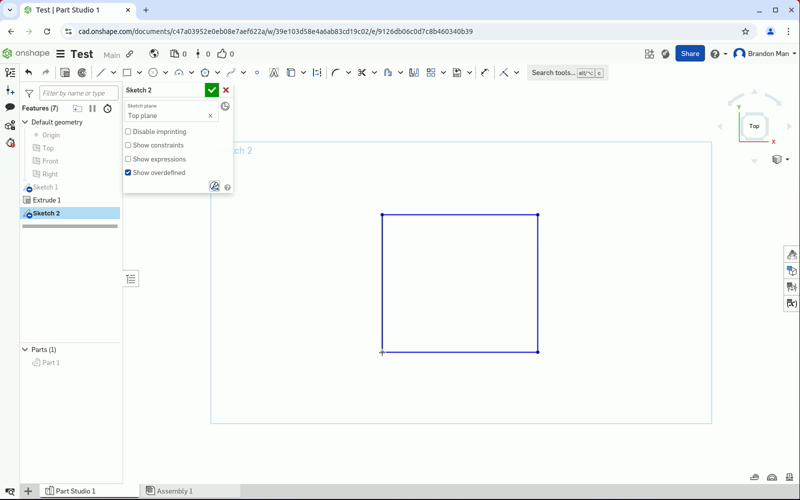
key_down(shift)
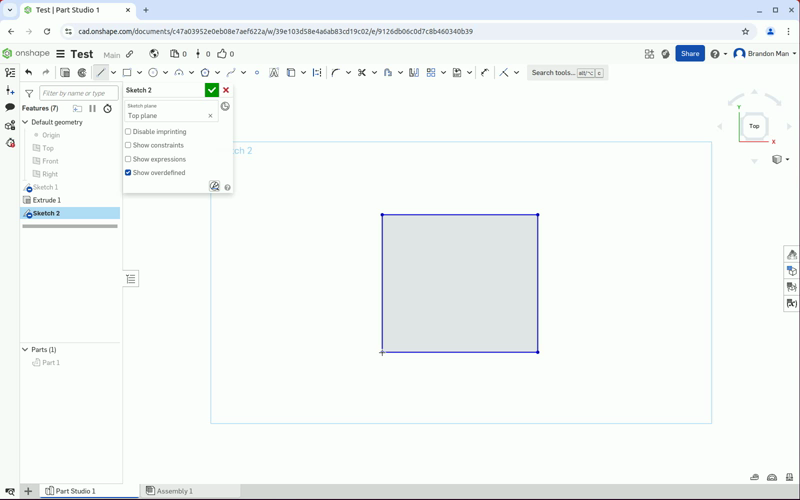
mouse_move(387, 347)
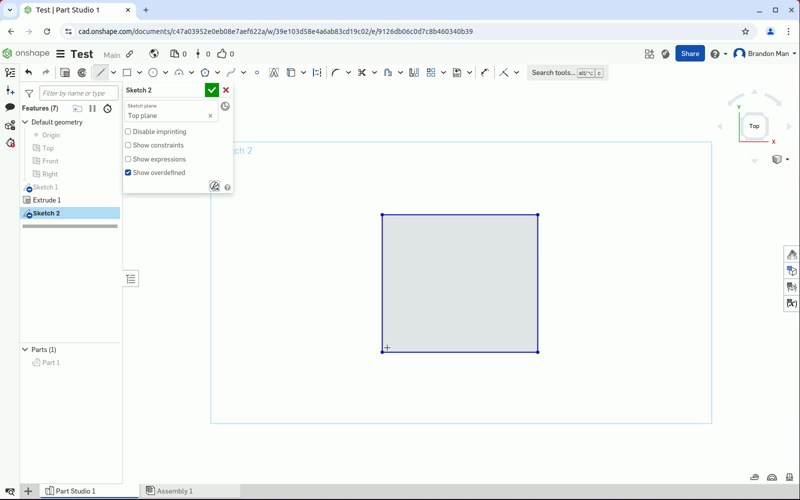
click(387, 347)
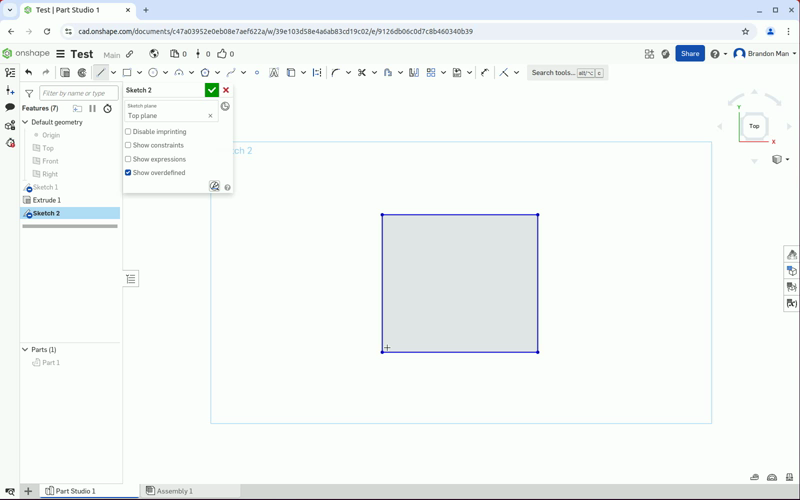
key_up(shift)
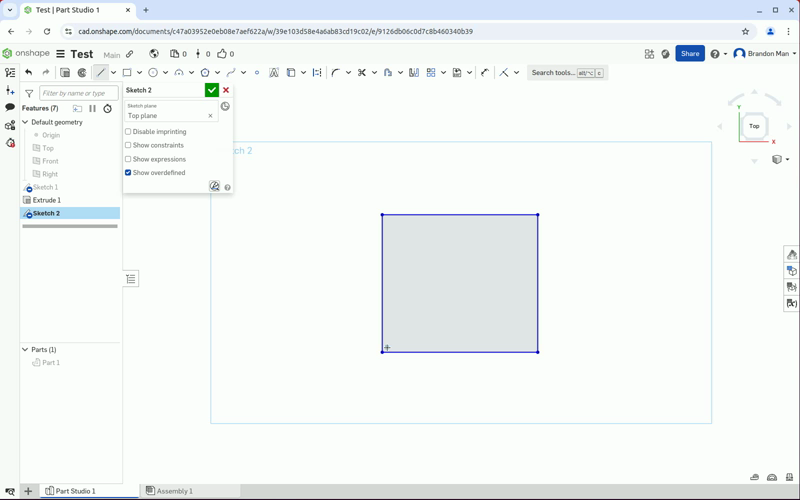
key_down(shift)
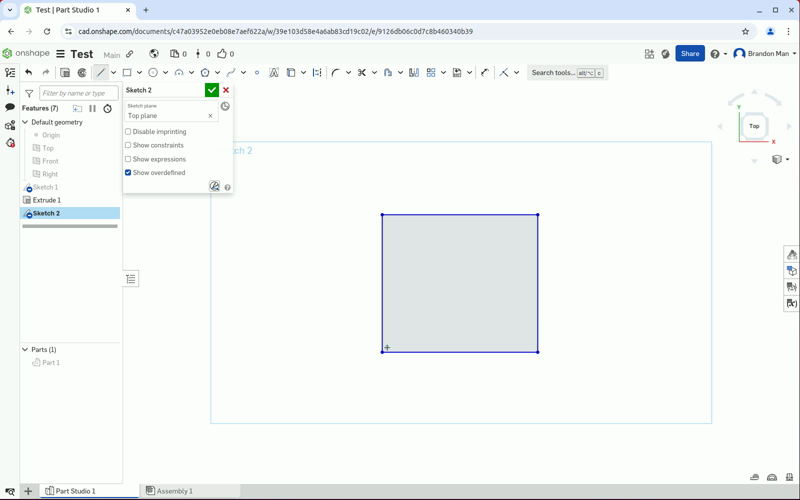
mouse_move(532, 347)
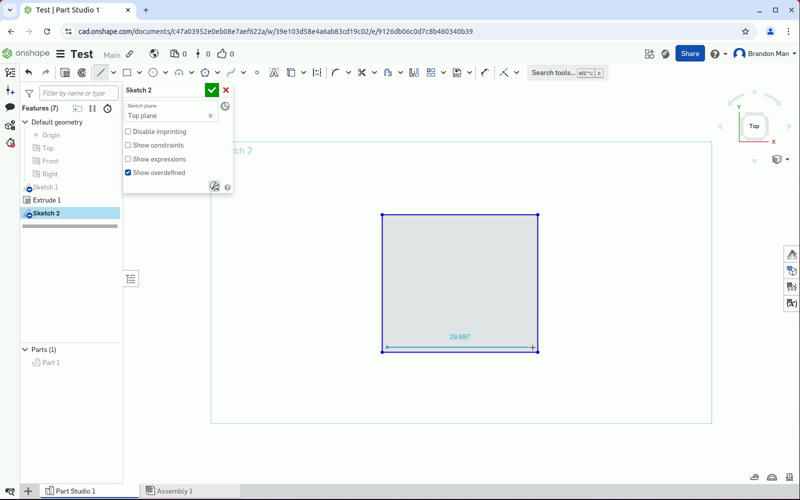
click(532, 347)
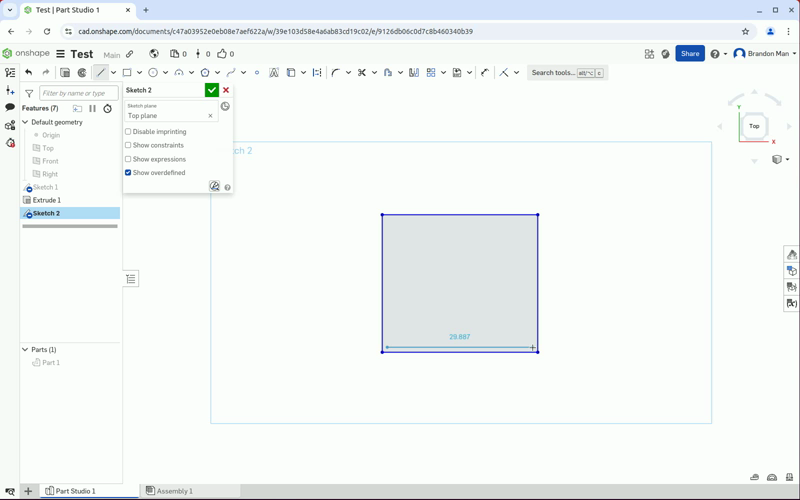
key_up(shift)
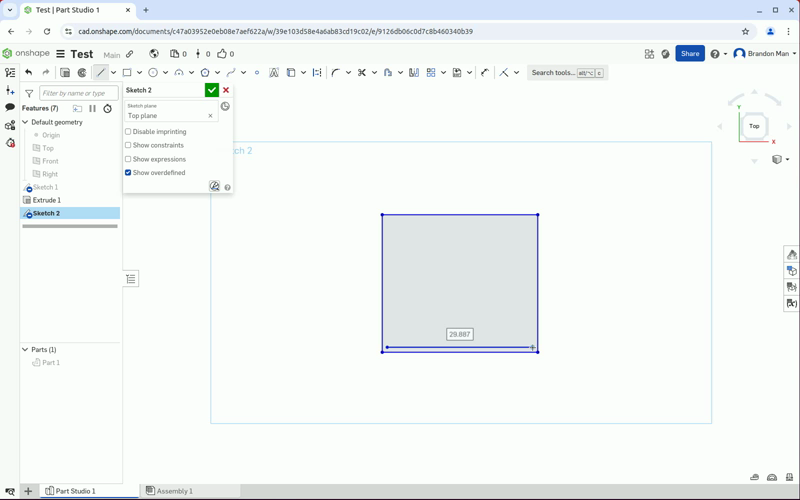
key_down(shift)
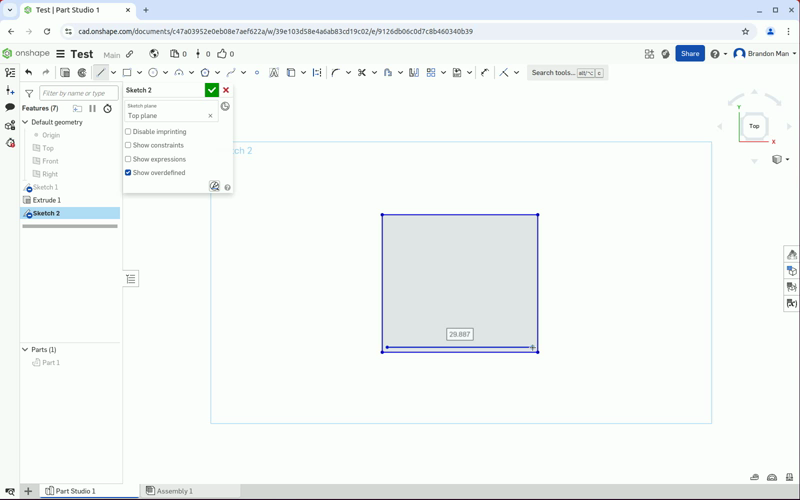
mouse_move(532, 219)
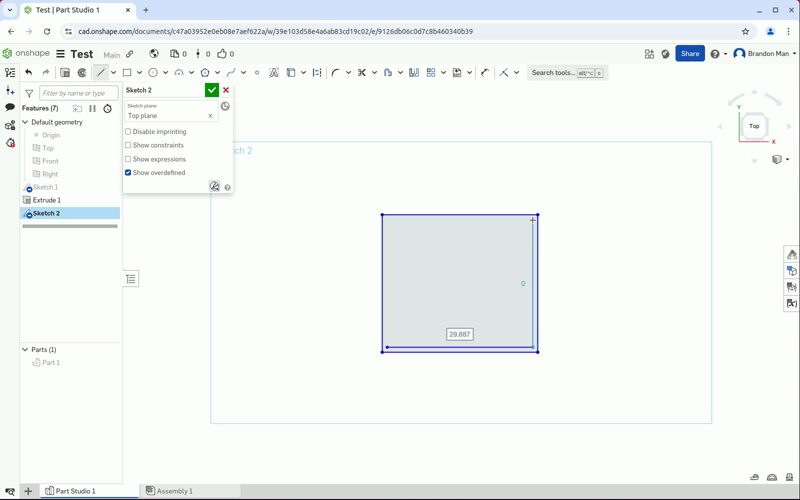
click(532, 219)
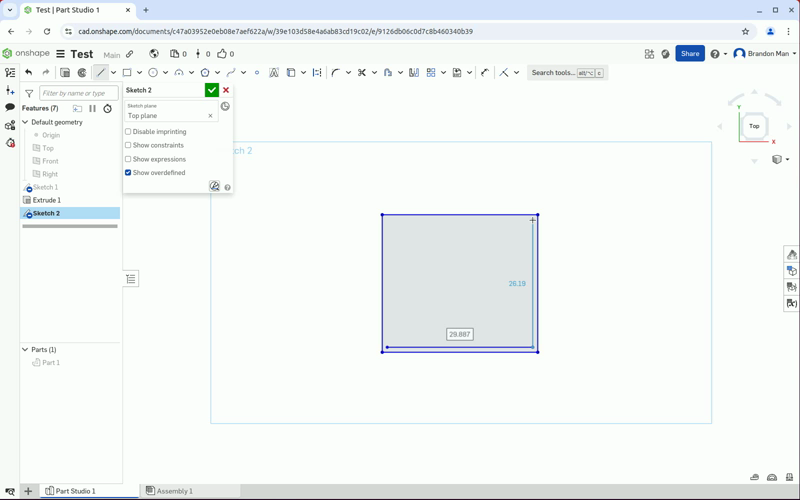
key_up(shift)
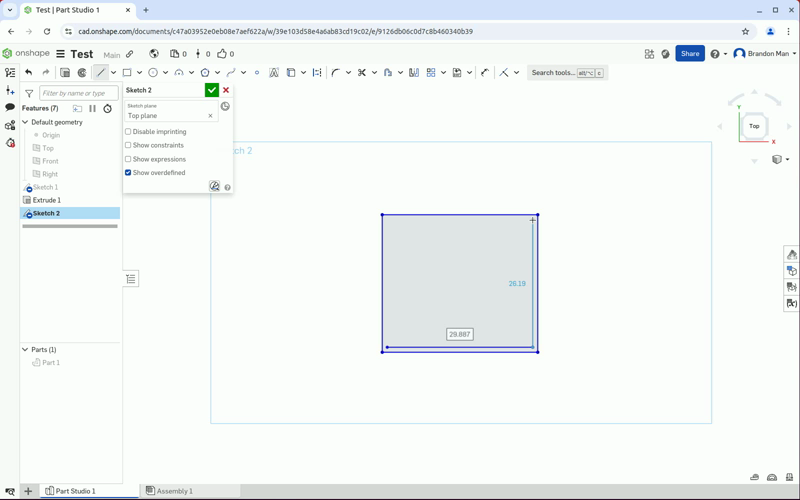
key_down(shift)
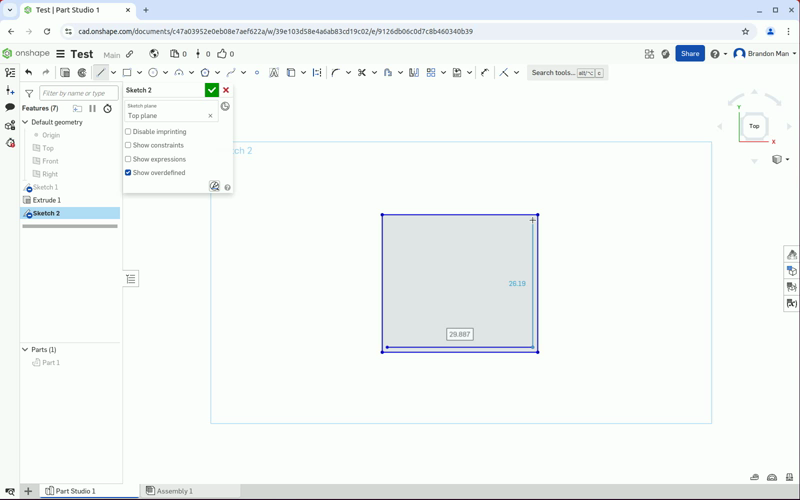
mouse_move(387, 219)
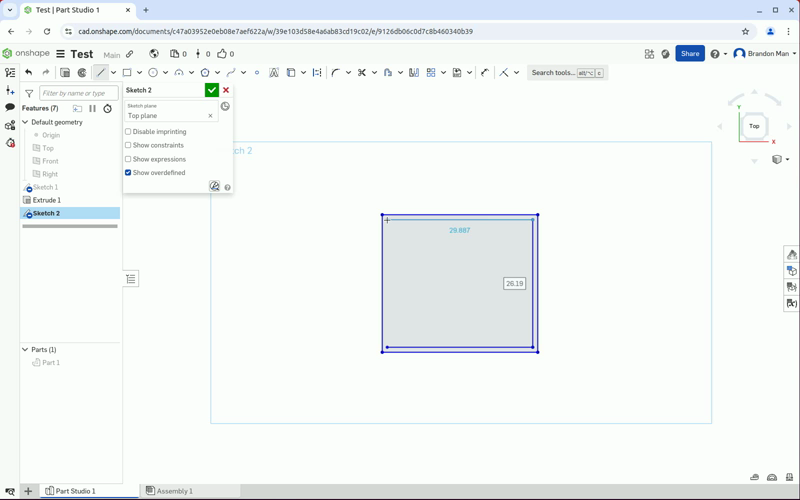
click(387, 219)
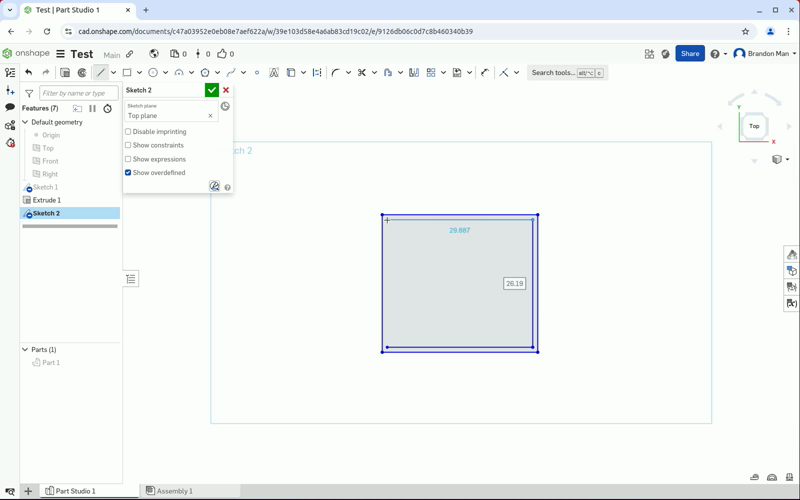
key_up(shift)
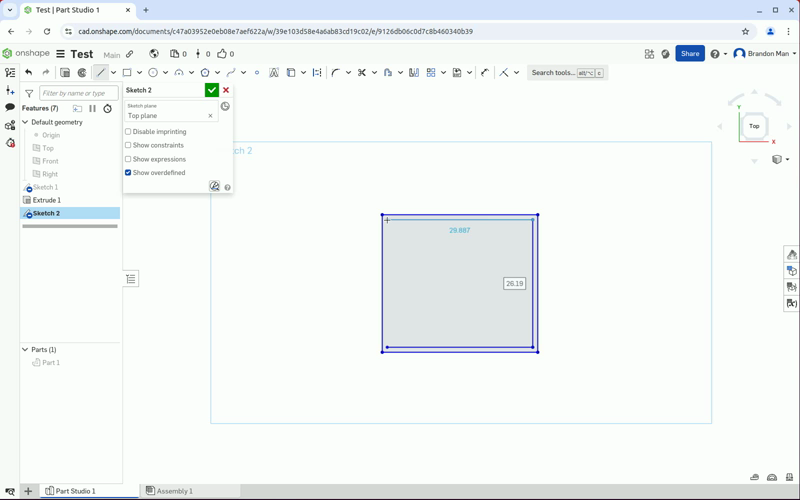
key_down(shift)
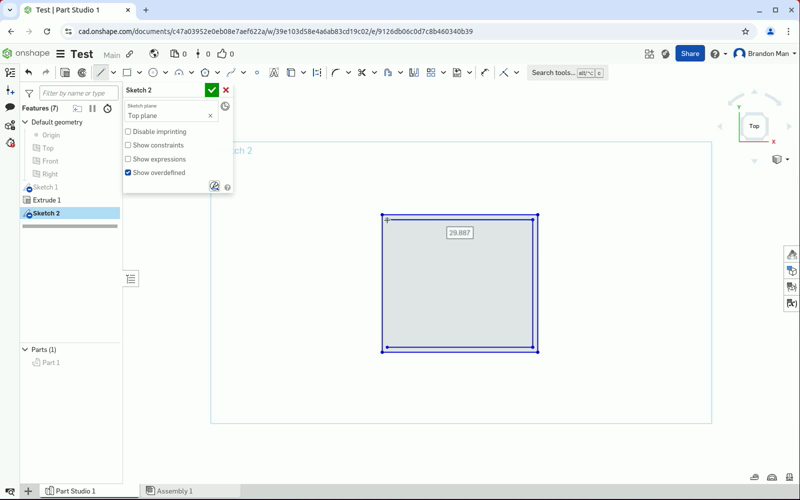
mouse_move(387, 347)
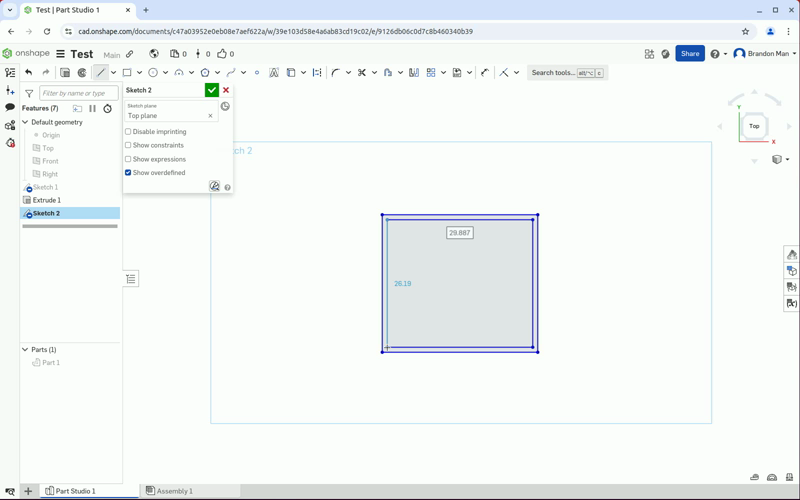
key_up(shift)
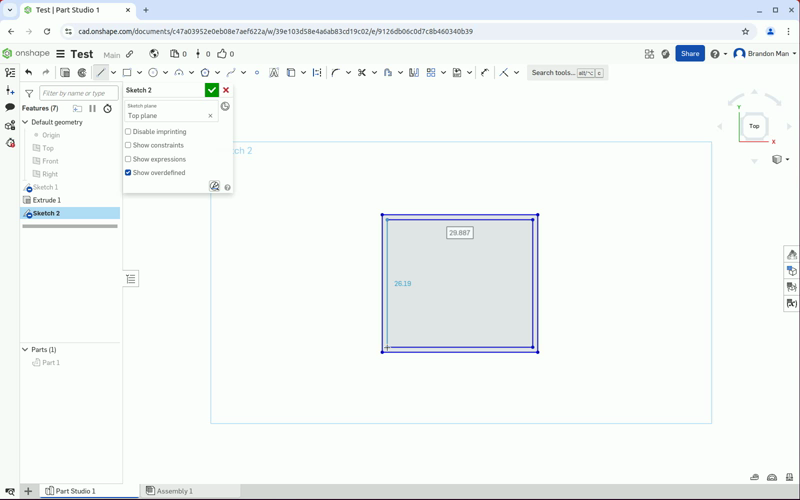
click(387, 347)
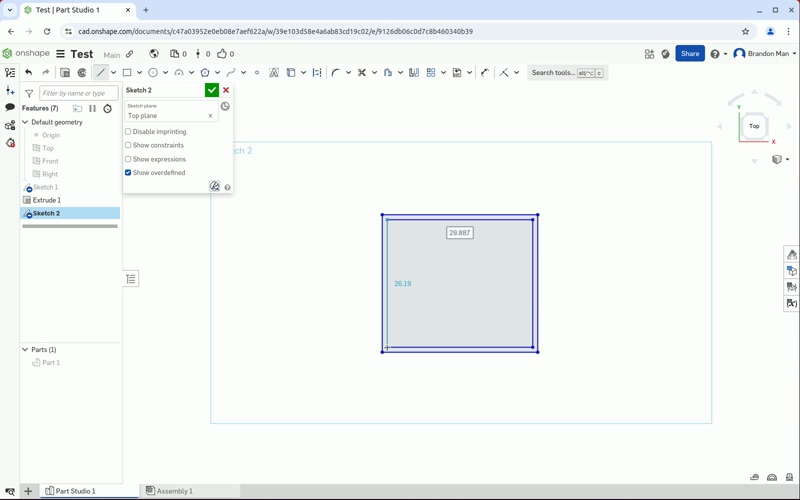
key(esc)
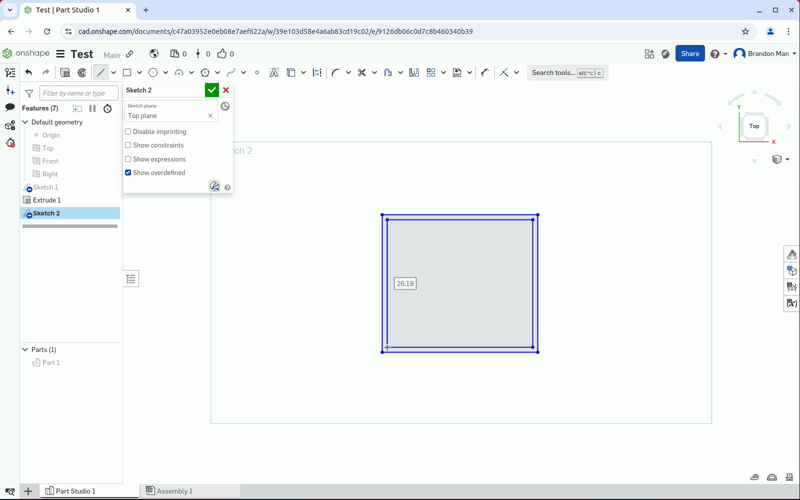
mouse_move(500, 216)
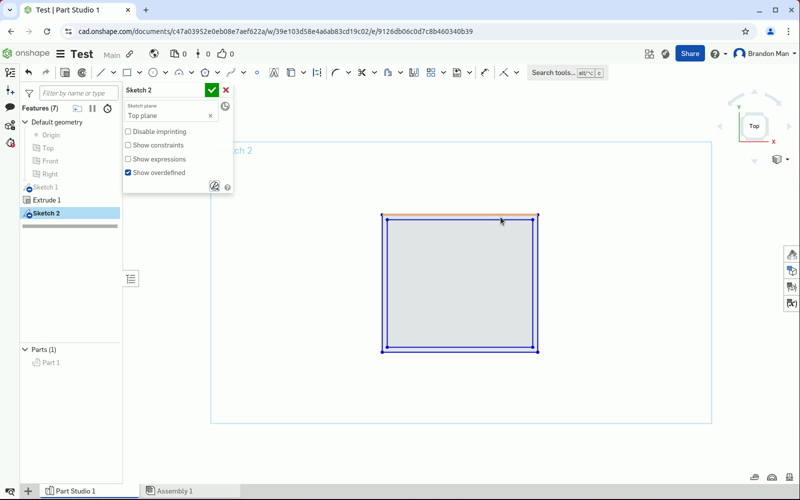
click(500, 216)
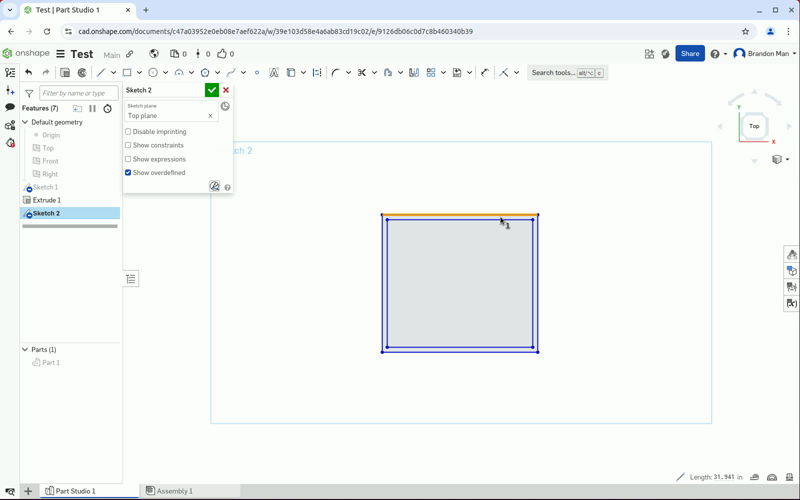
mouse_move(73, 352)
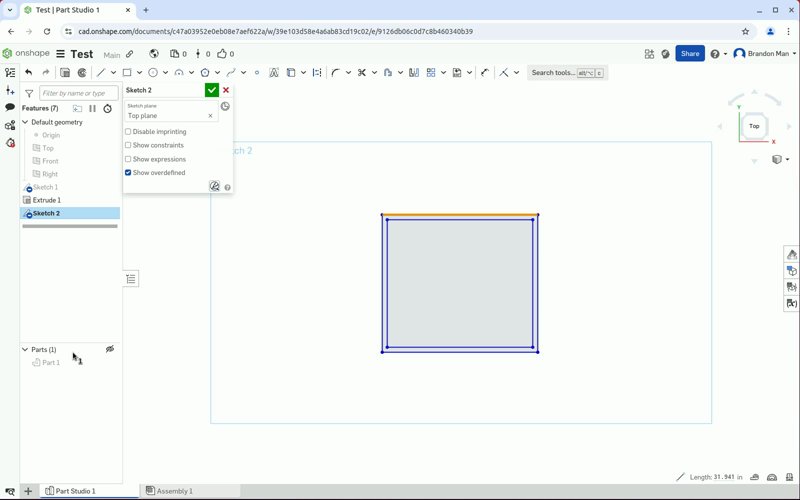
key(shift+y)
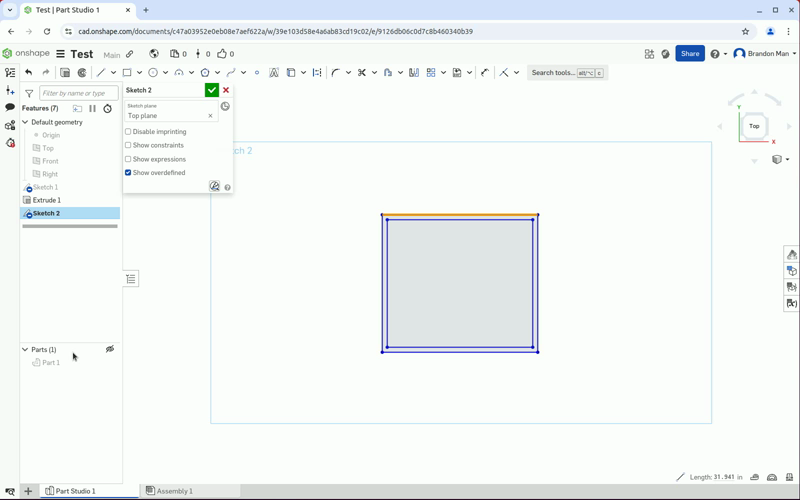
key(shift+e)
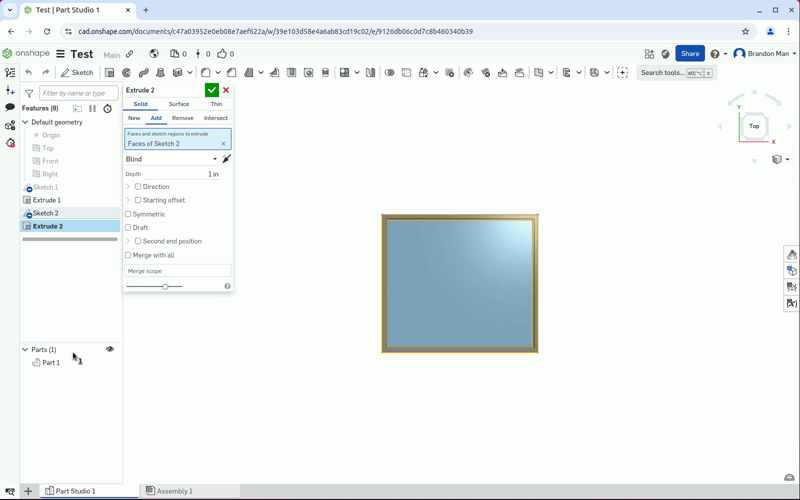
mouse_move(143, 106)
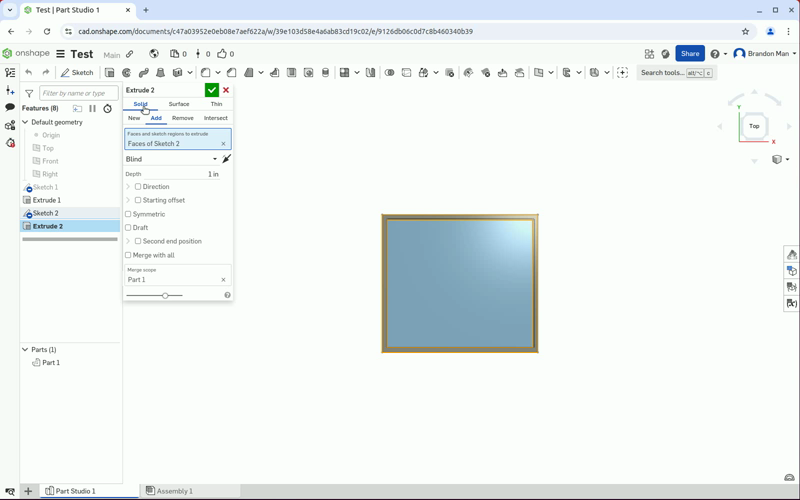
click(143, 106)
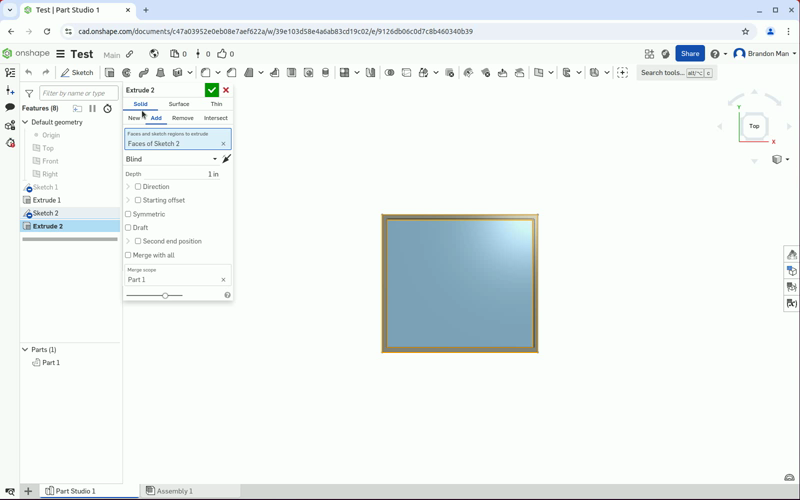
mouse_move(137, 120)
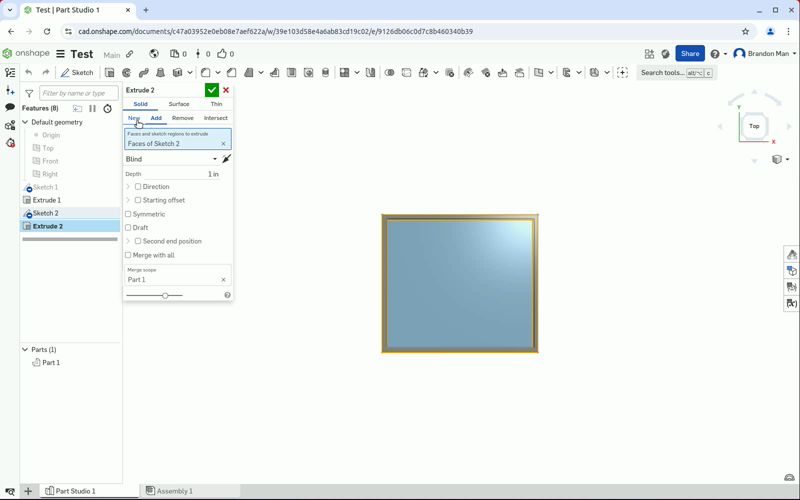
click(137, 120)
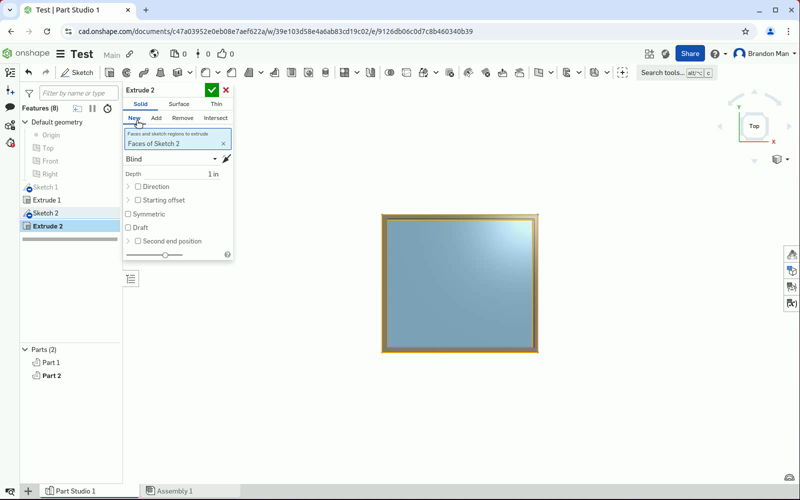
key(tab, 4)
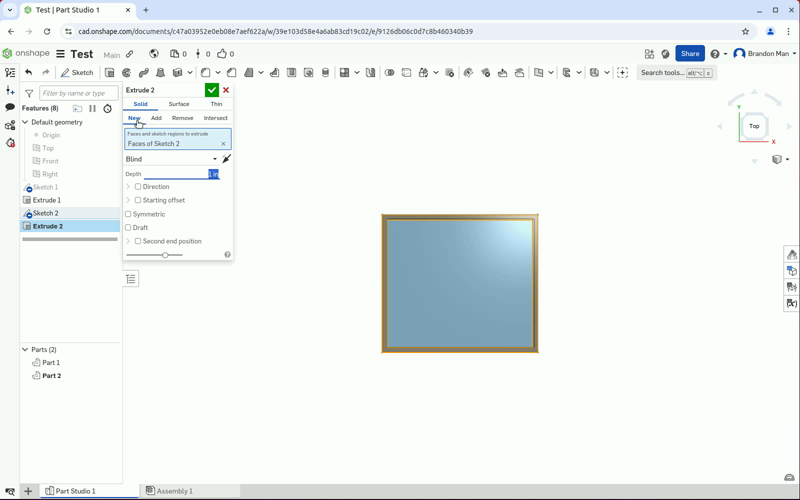
text(23.108)
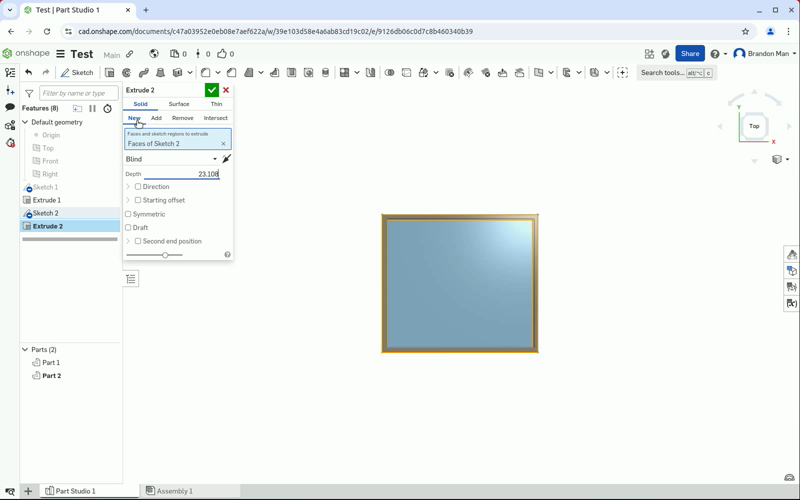
key(enter)
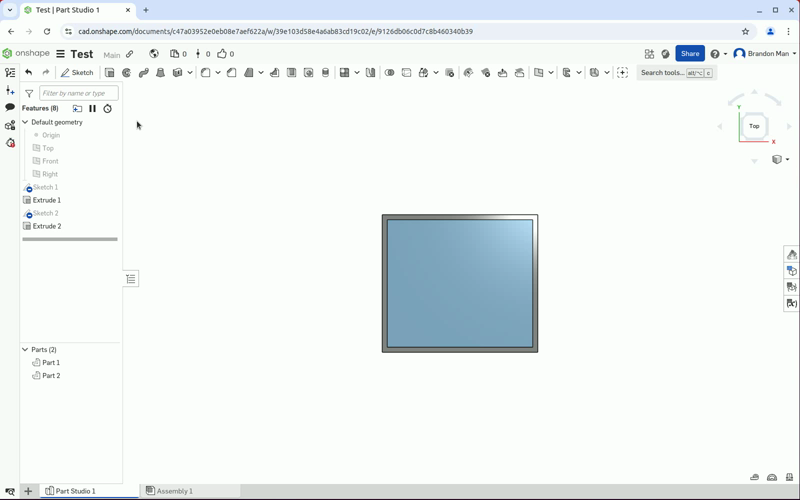
key(shift+h)
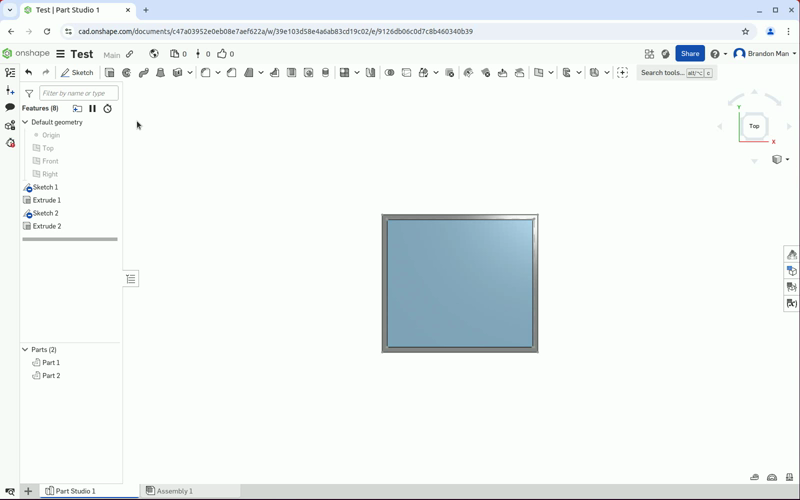
key(shift+h)
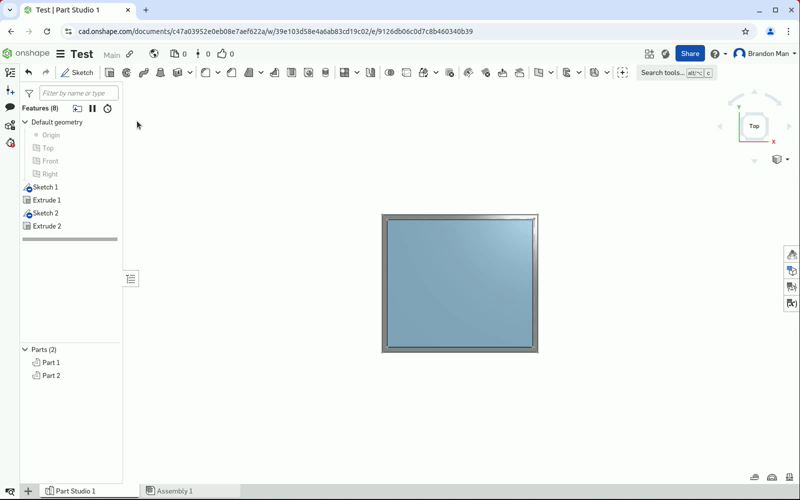
key(shift+7)
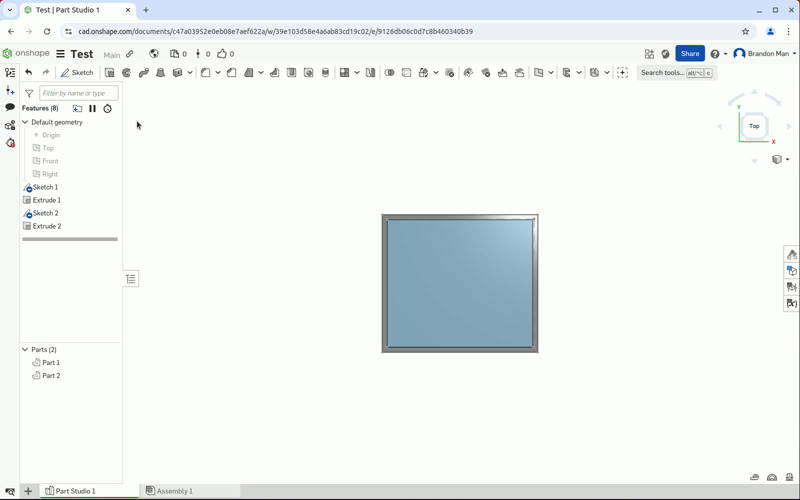
key(up, 3)
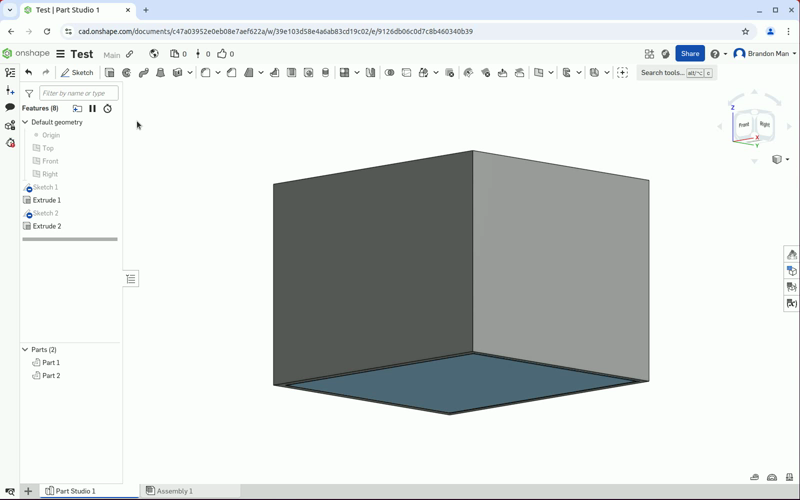
key(left, 3)
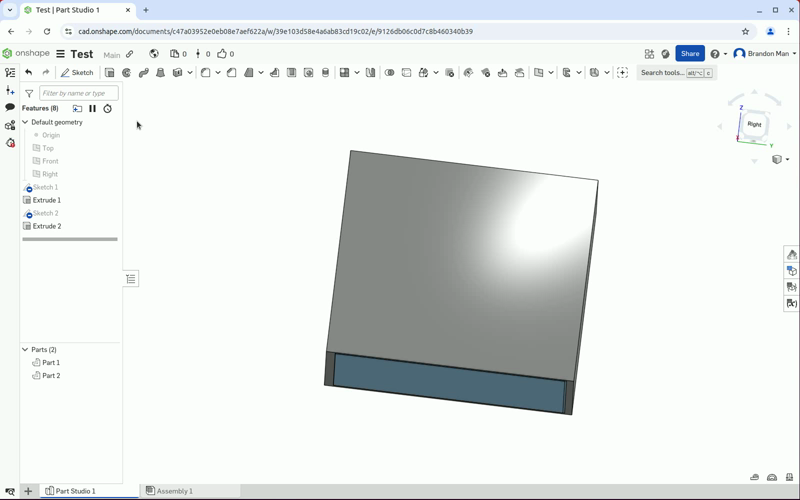
key(right, 3)
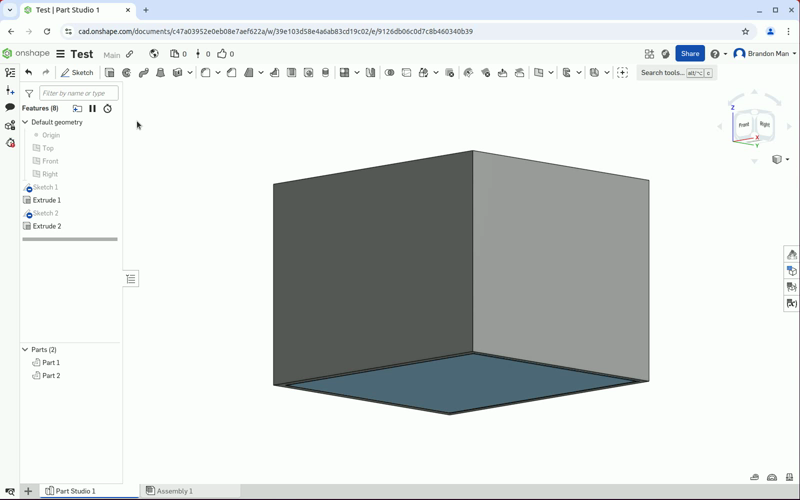
key(down, 3)
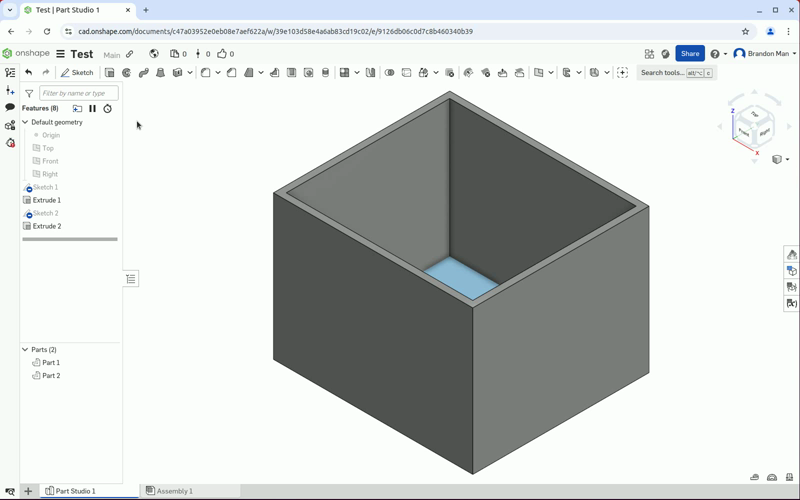
mouse_move(73, 189)
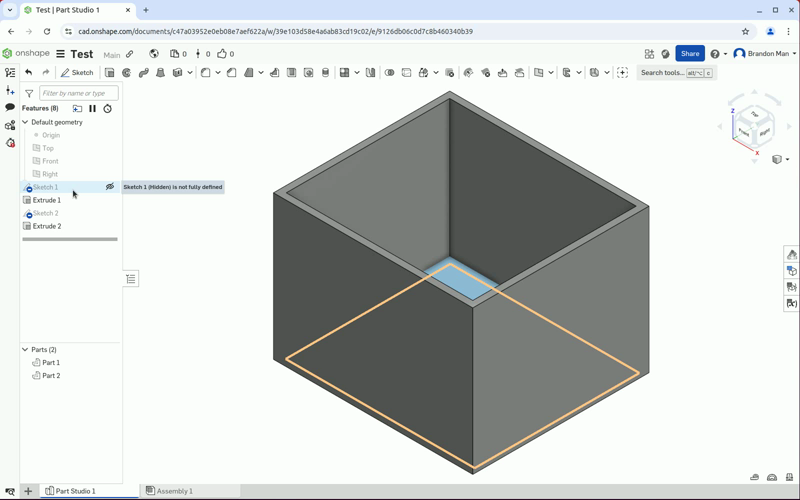
click(73, 189)